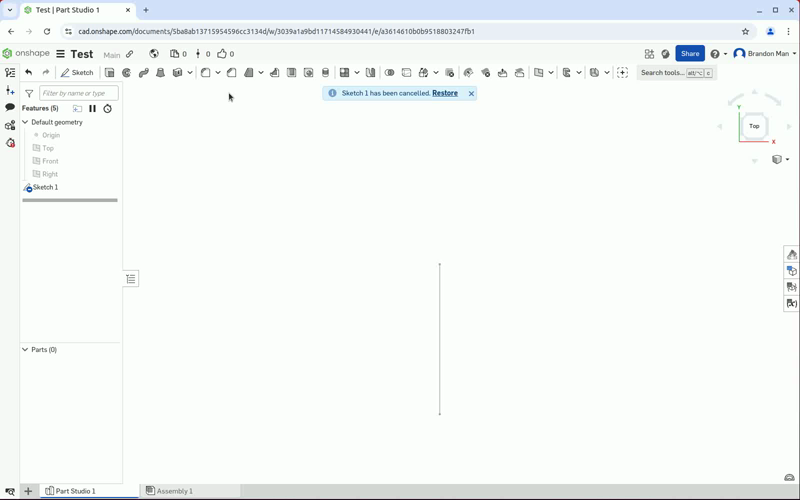
key(shift+h)
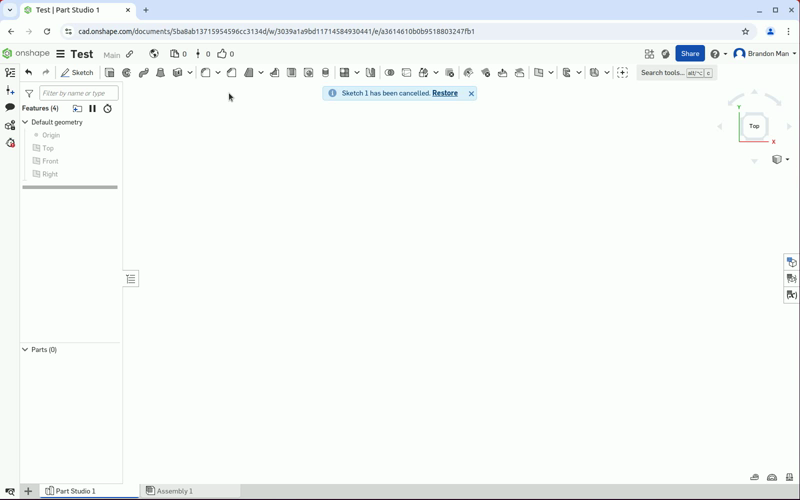
mouse_move(73, 352)
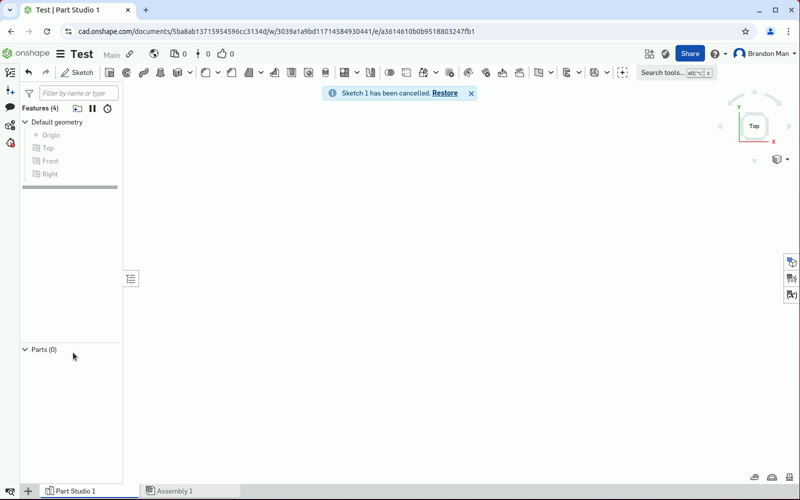
key(y)
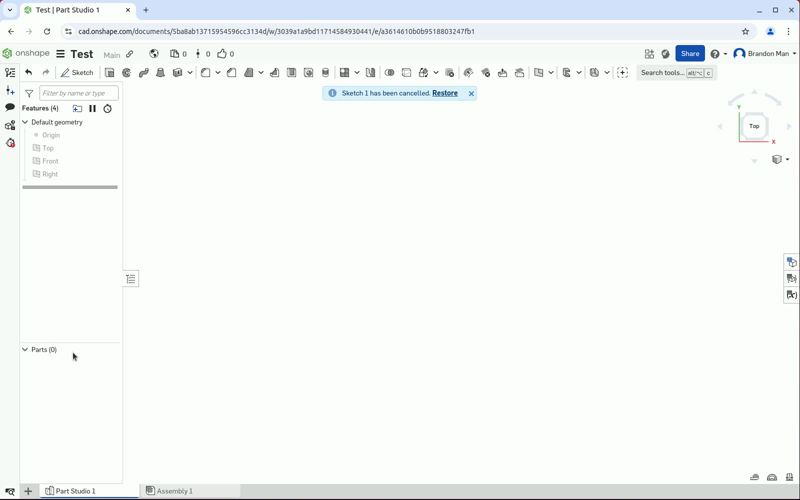
key(shift+p)
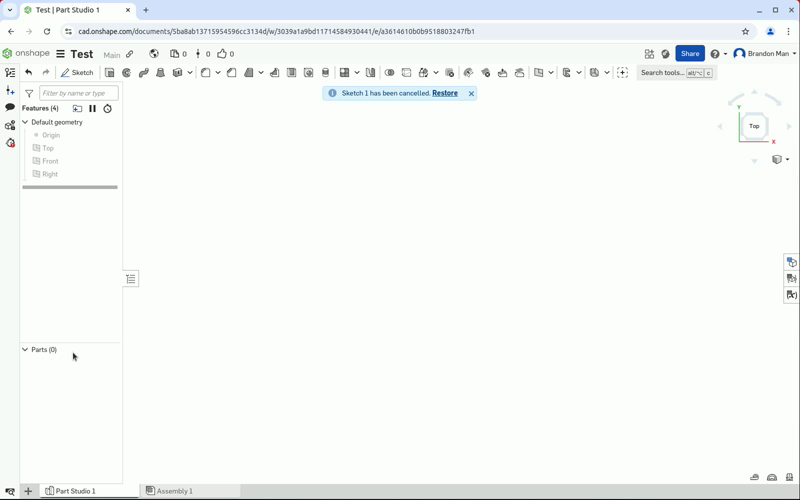
key(space)
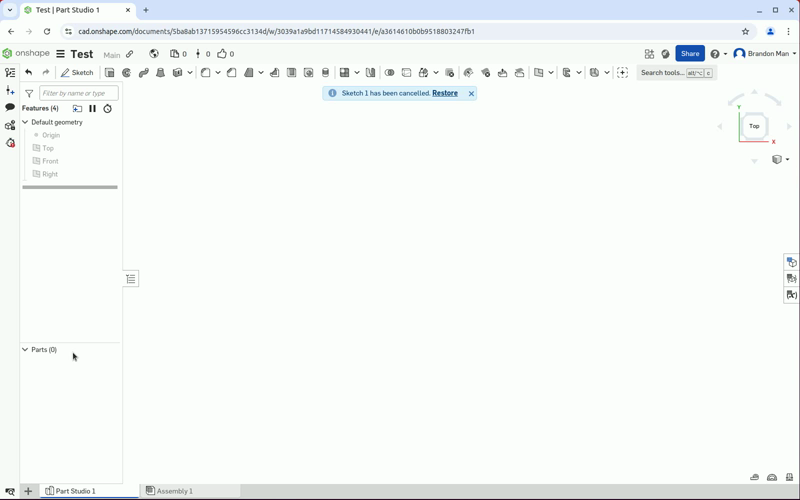
key_down(shift)
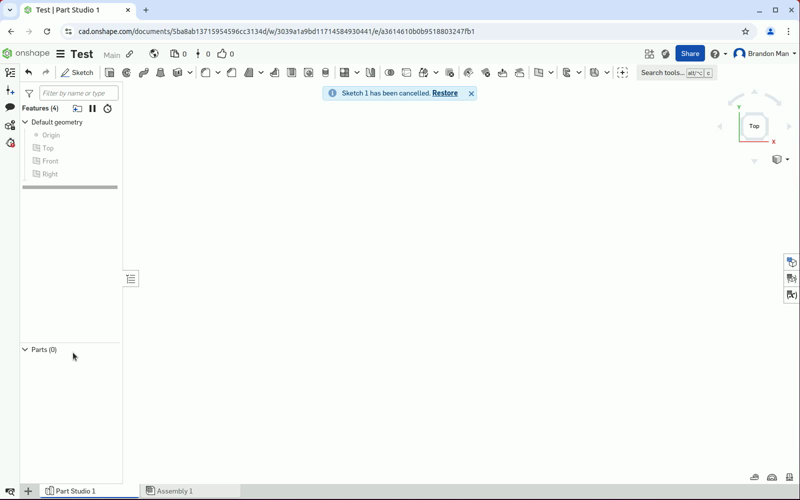
key(up)
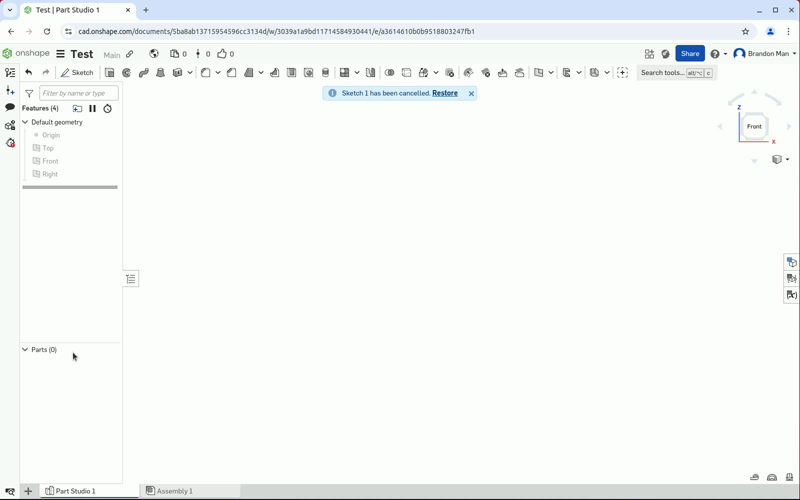
key_up(shift)
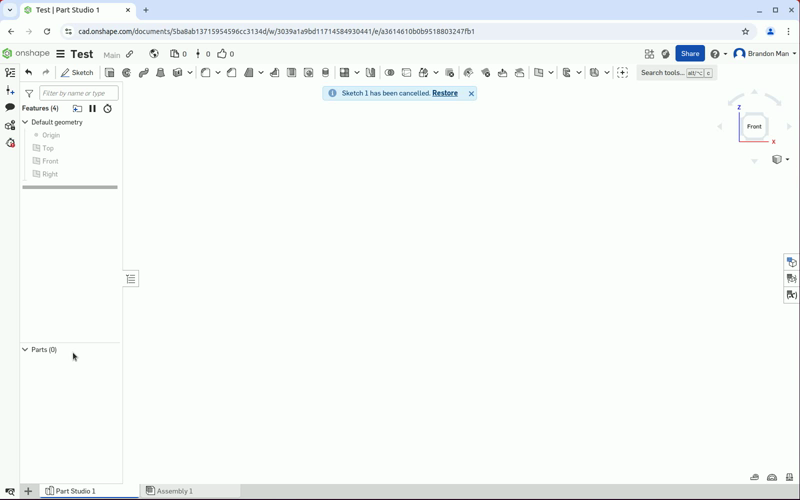
mouse_move(73, 352)
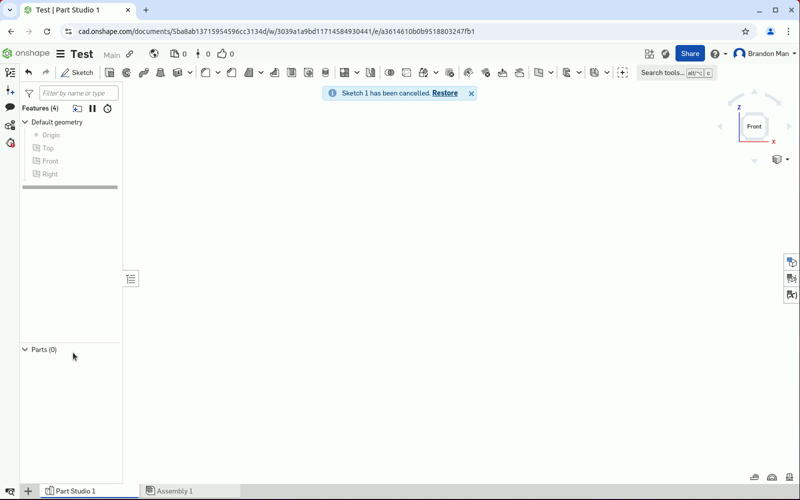
key(shift+y)
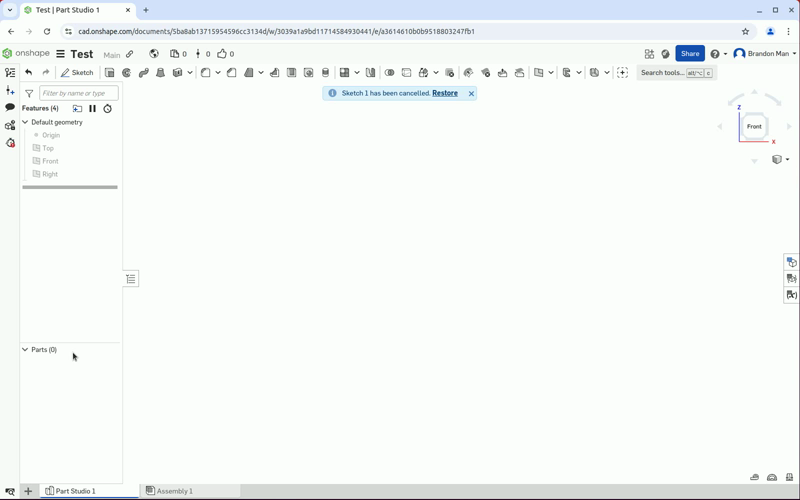
key(shift+s)
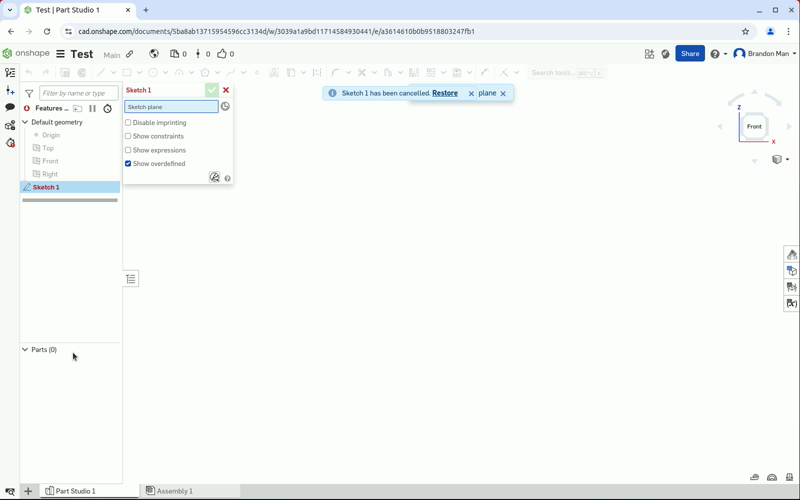
mouse_move(73, 163)
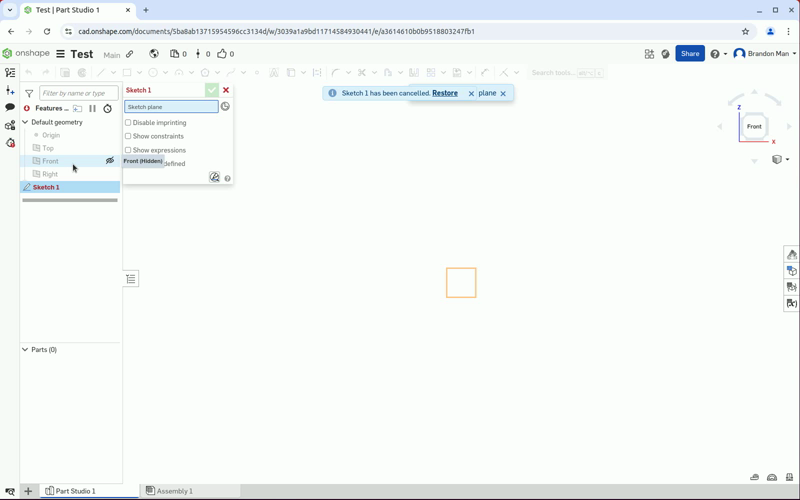
click(73, 163)
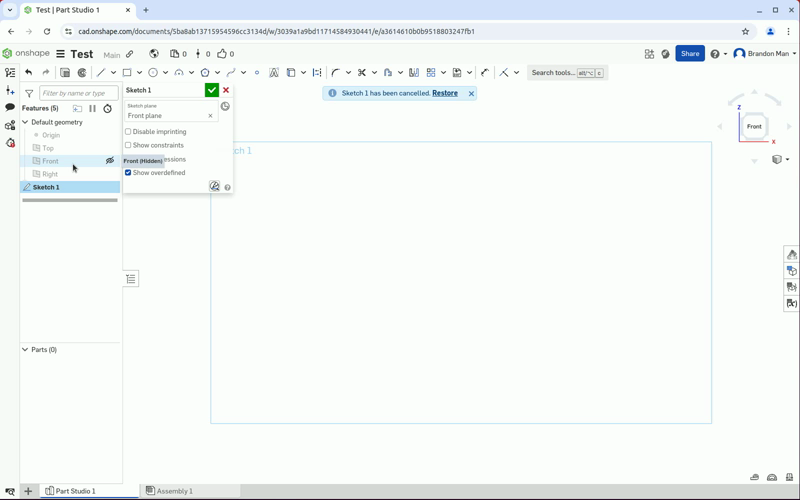
mouse_move(73, 352)
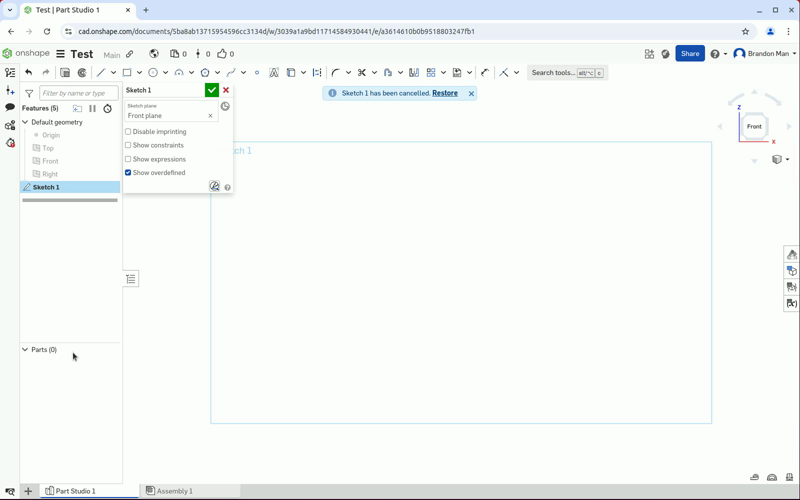
key(y)
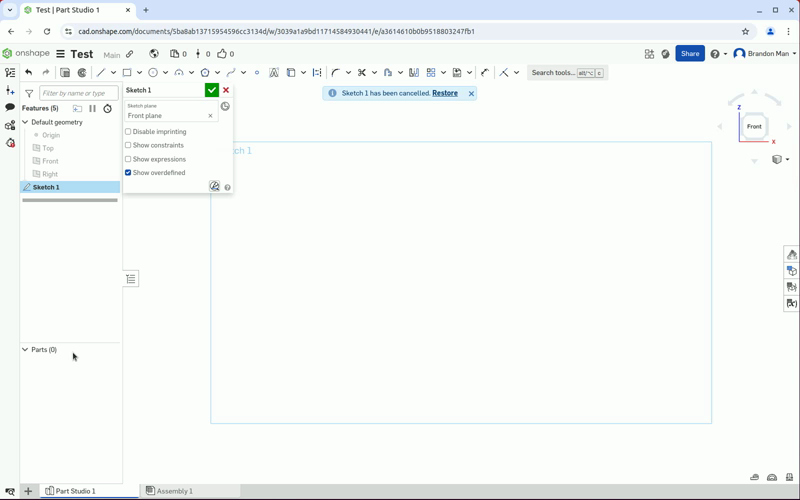
key(l)
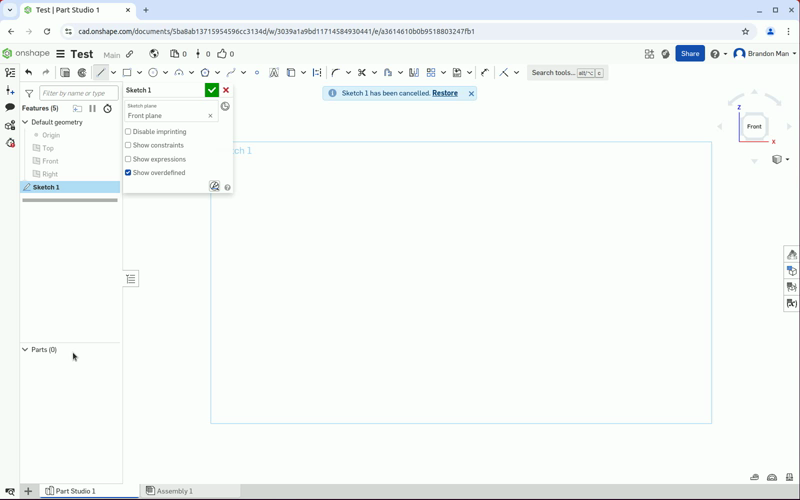
key_down(shift)
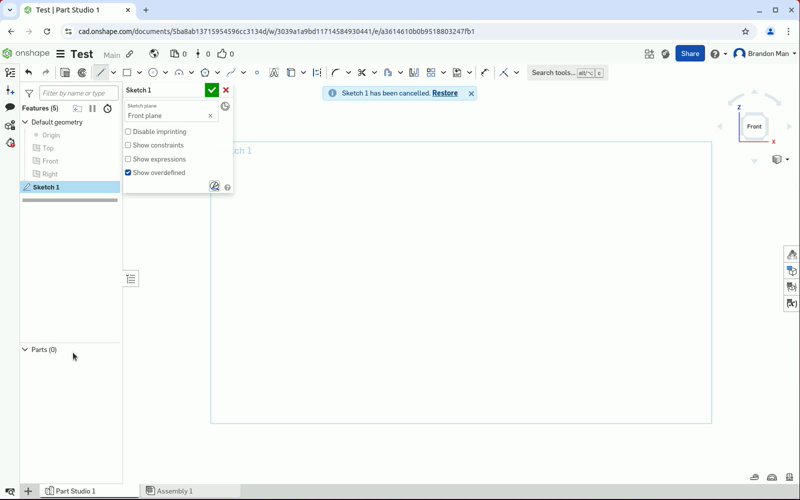
mouse_move(348, 282)
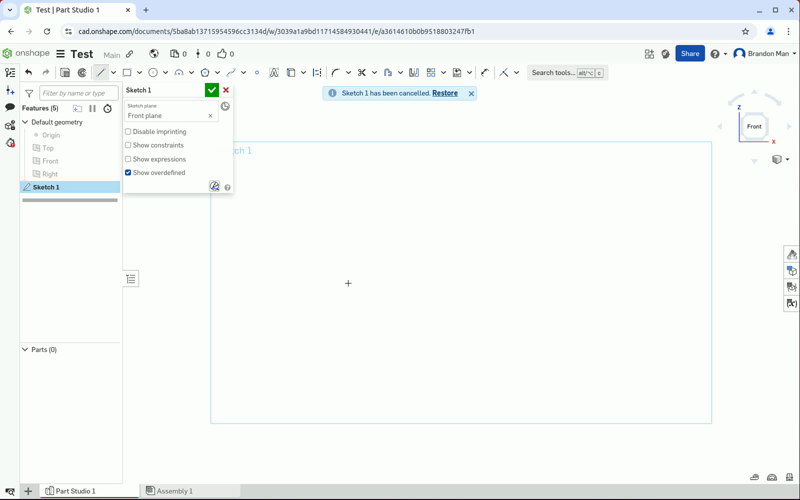
click(348, 282)
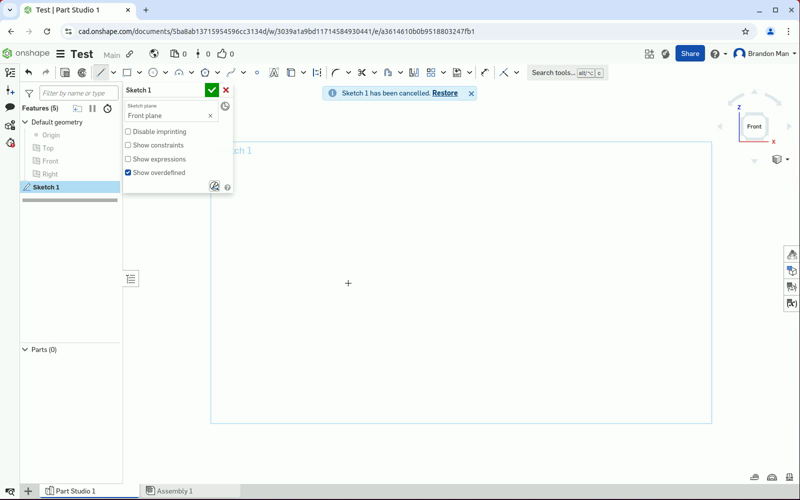
key_up(shift)
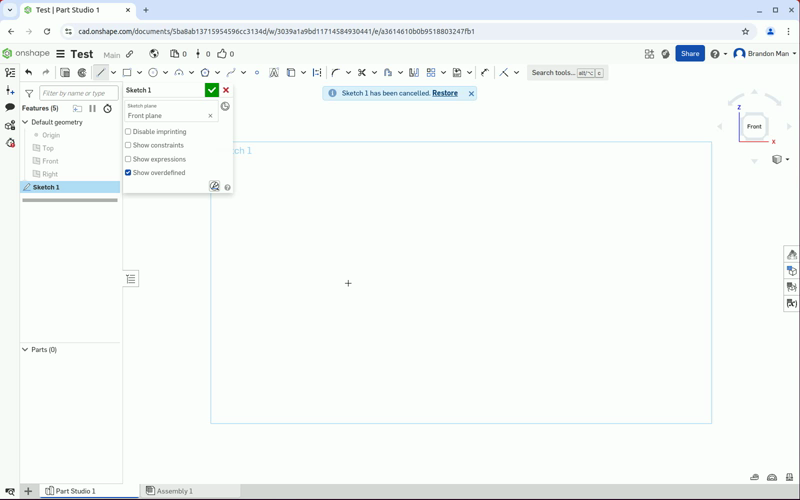
key_down(shift)
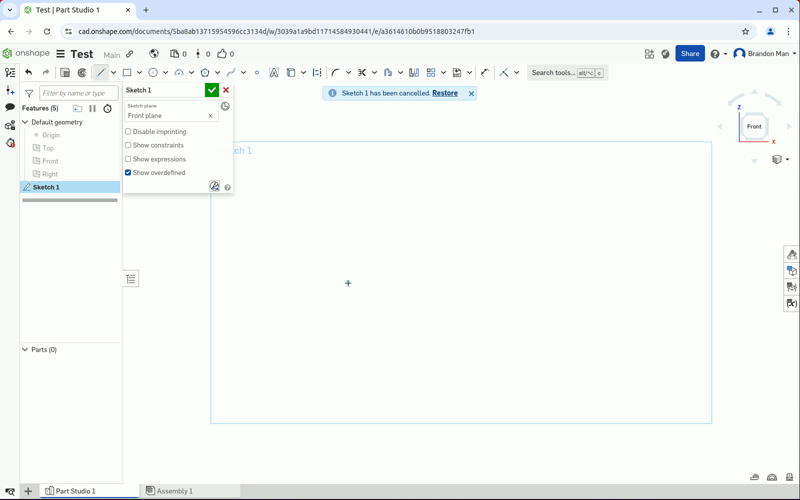
mouse_move(460, 282)
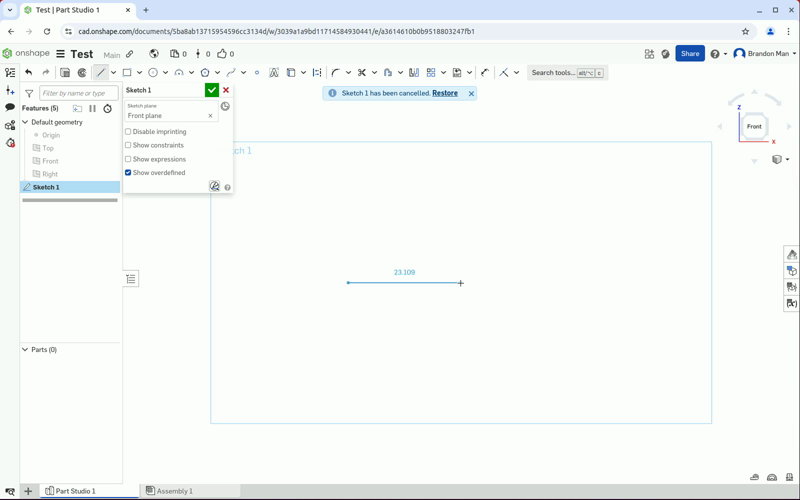
click(460, 282)
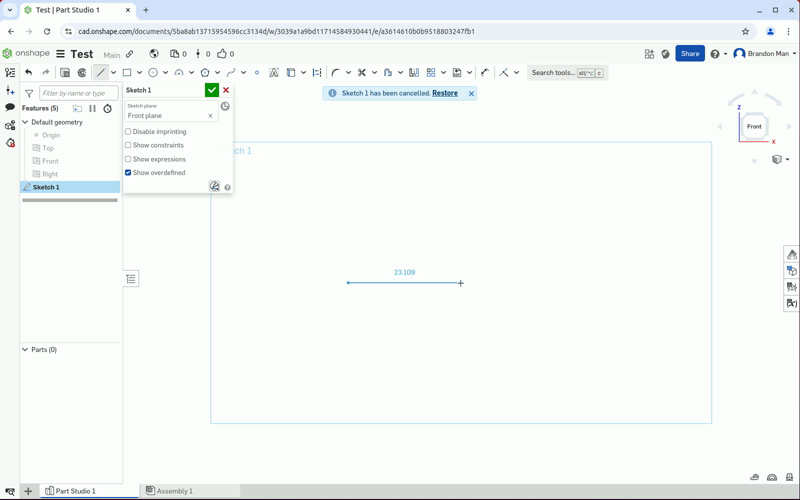
key_up(shift)
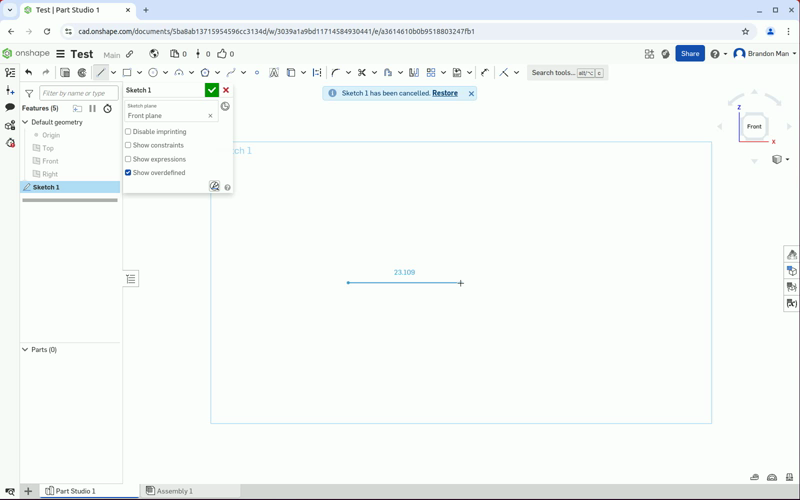
key_down(shift)
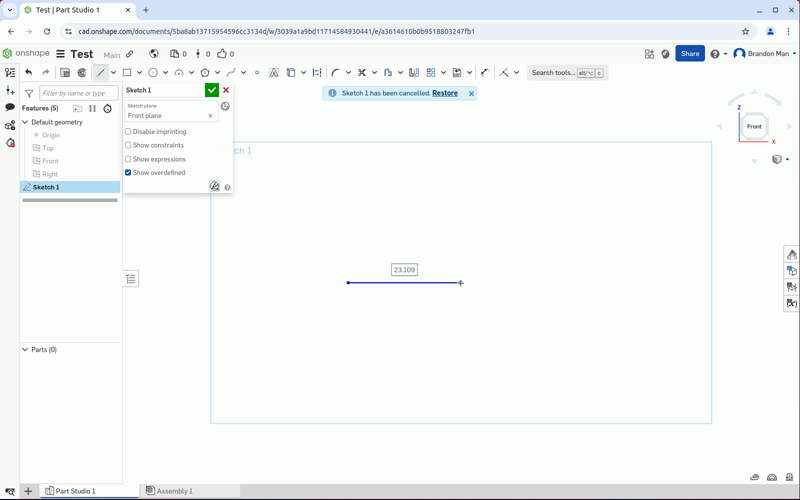
mouse_move(490, 282)
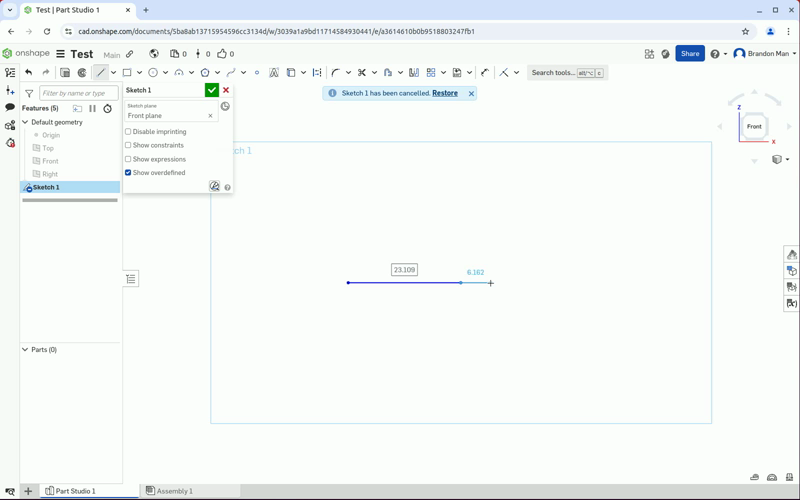
mouse_move(460, 226)
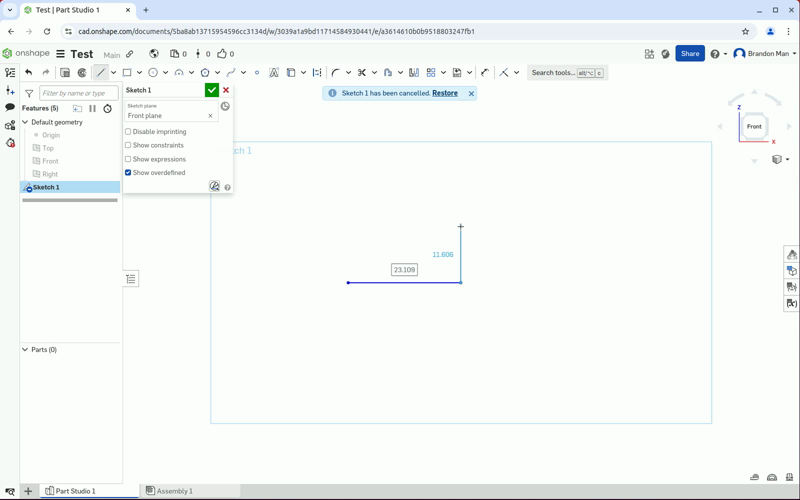
click(460, 226)
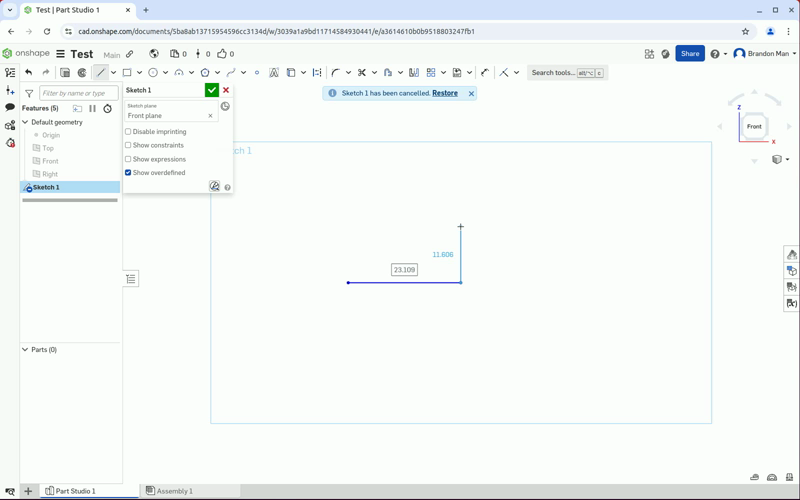
key_up(shift)
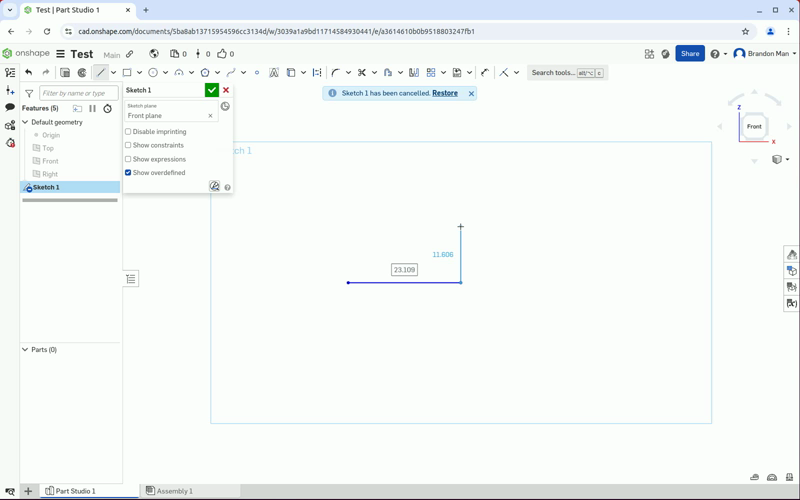
key_down(shift)
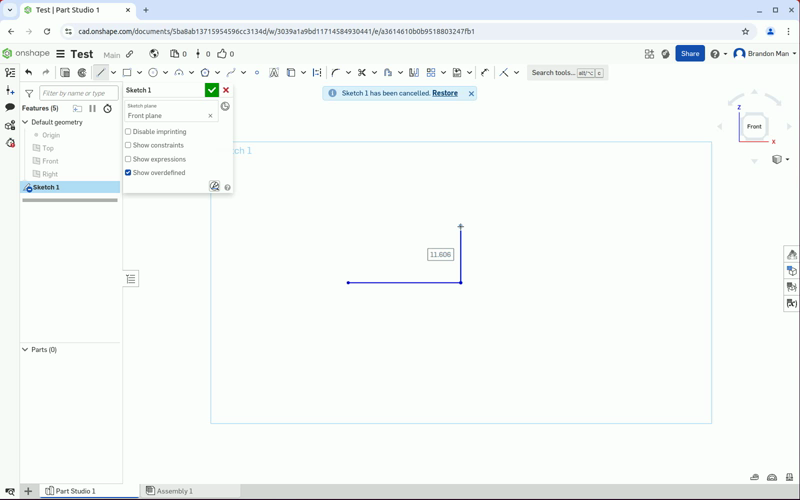
mouse_move(348, 226)
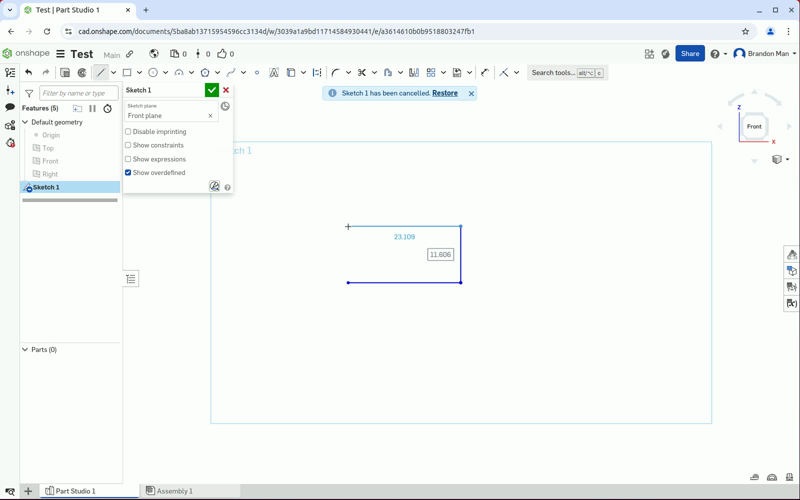
click(348, 226)
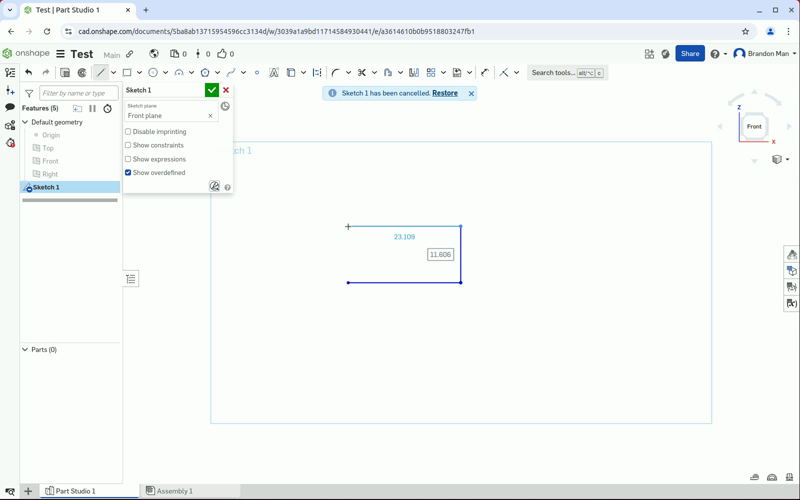
key_up(shift)
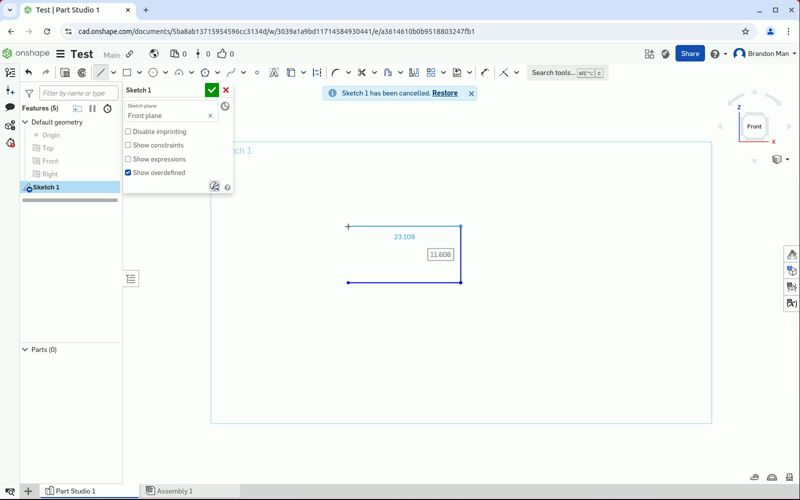
mouse_move(378, 226)
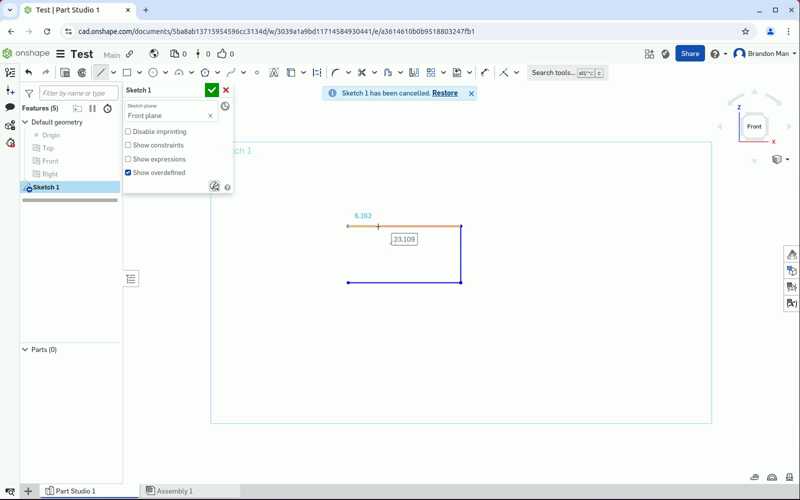
key_down(shift)
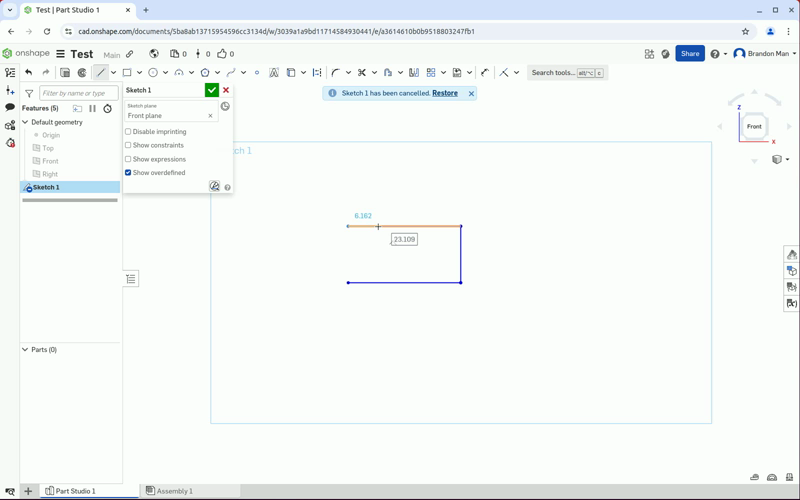
mouse_move(348, 282)
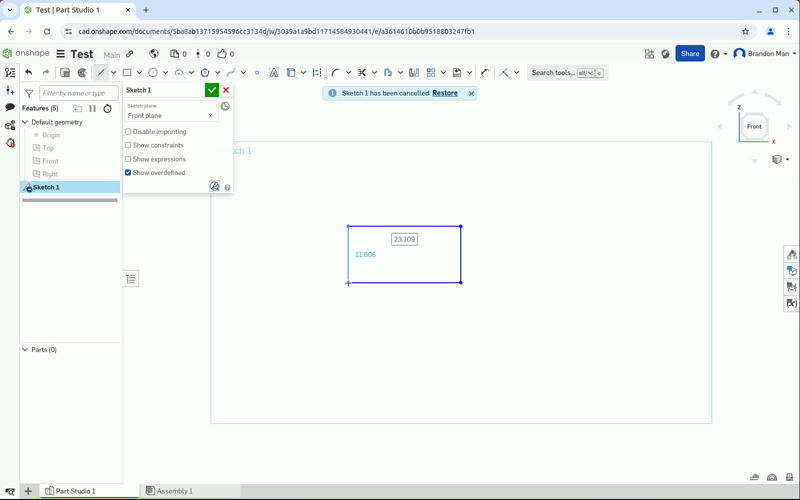
key_up(shift)
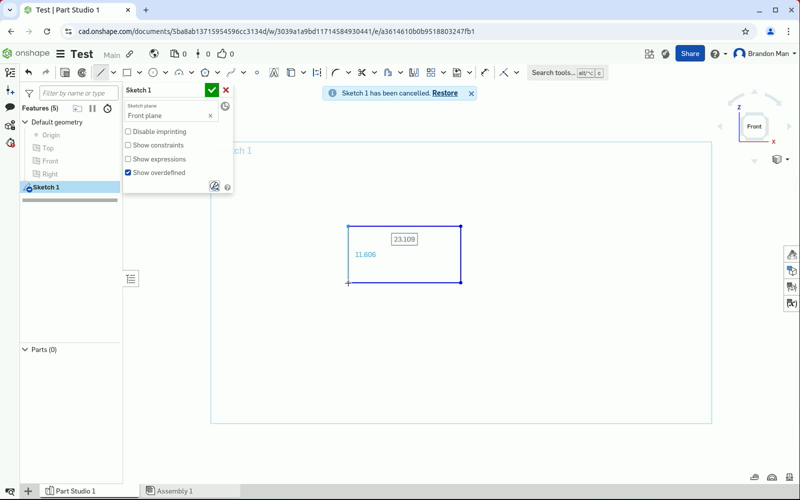
click(348, 282)
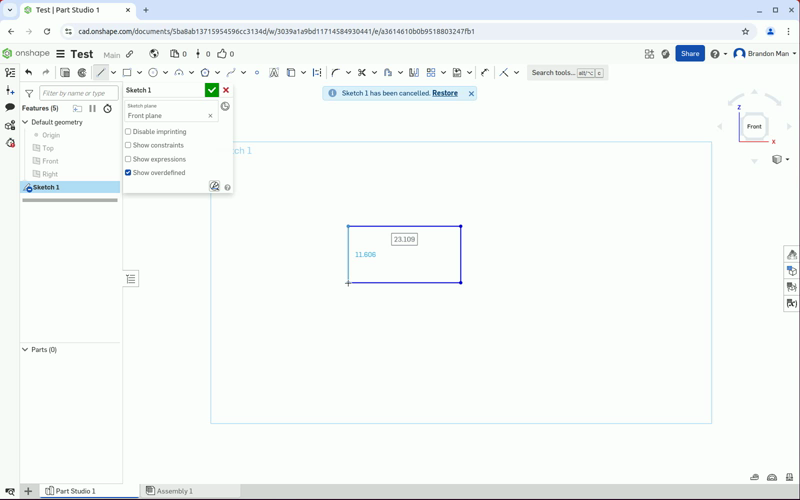
key(esc)
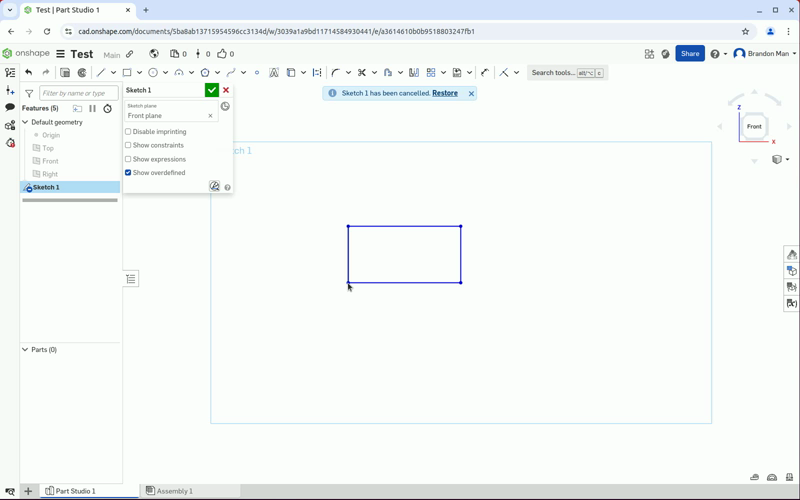
mouse_move(416, 236)
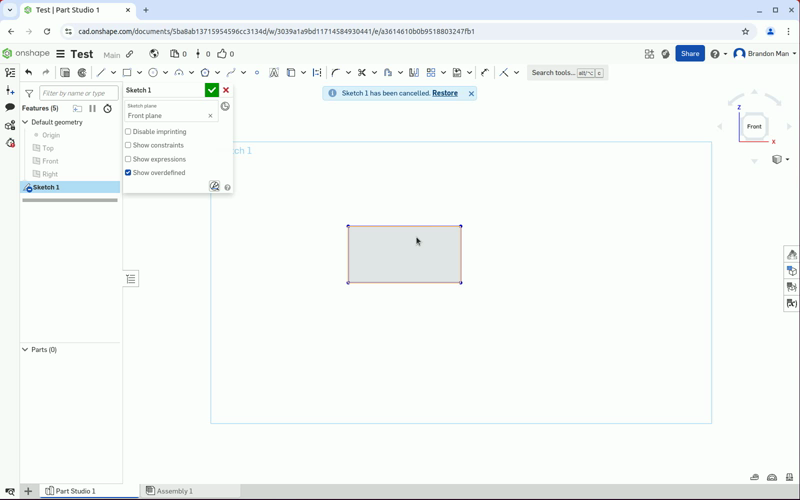
click(416, 236)
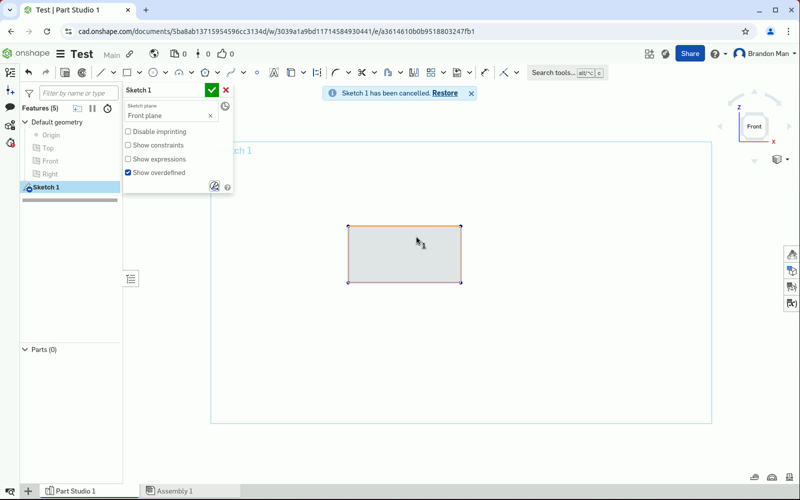
mouse_move(73, 352)
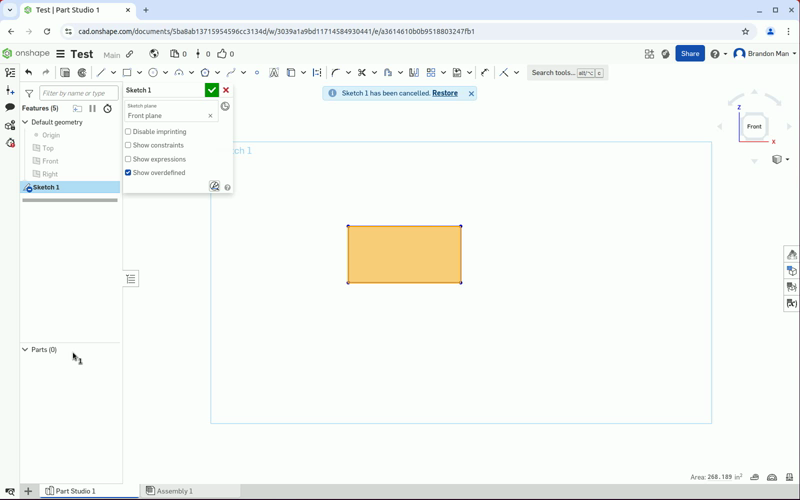
key(shift+y)
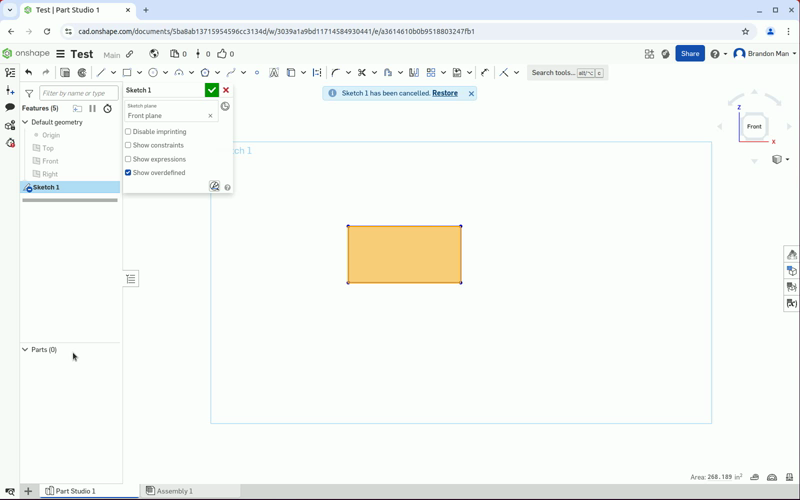
key(shift+e)
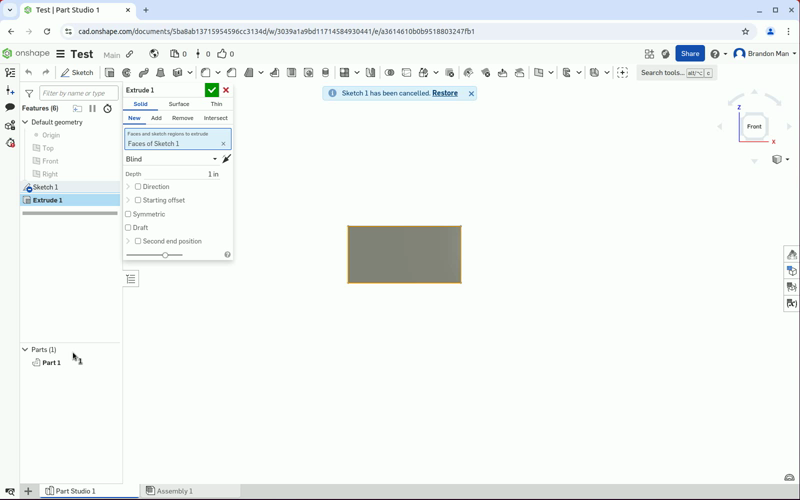
mouse_move(143, 106)
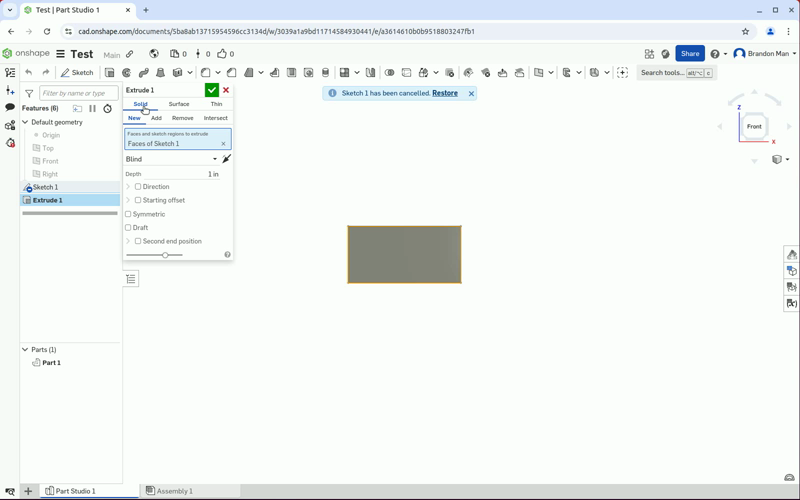
click(143, 106)
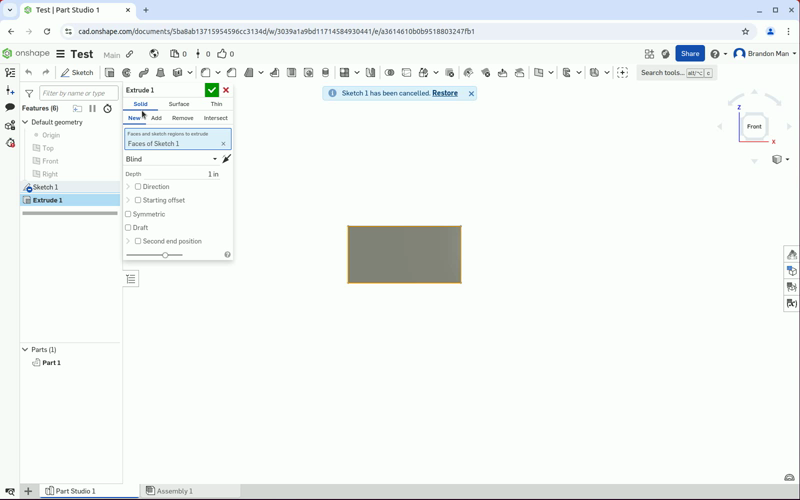
mouse_move(137, 120)
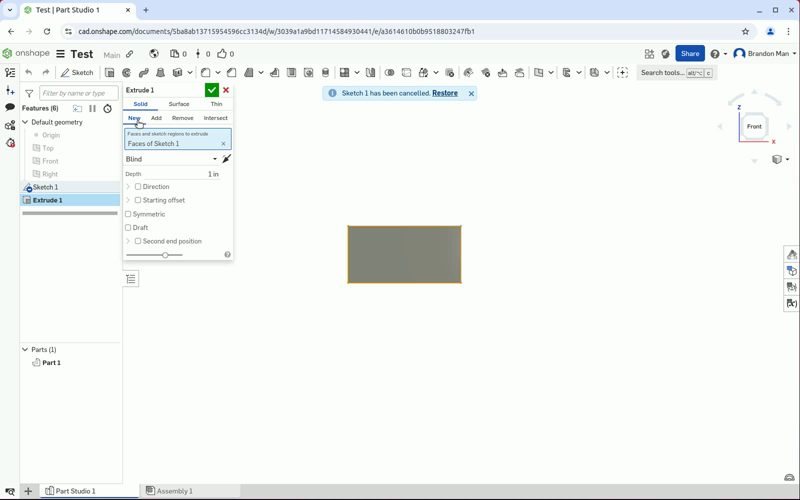
click(137, 120)
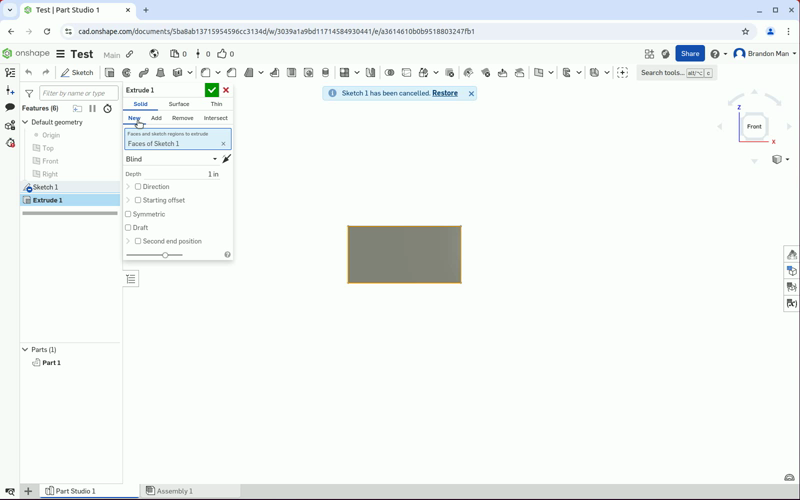
key(tab, 4)
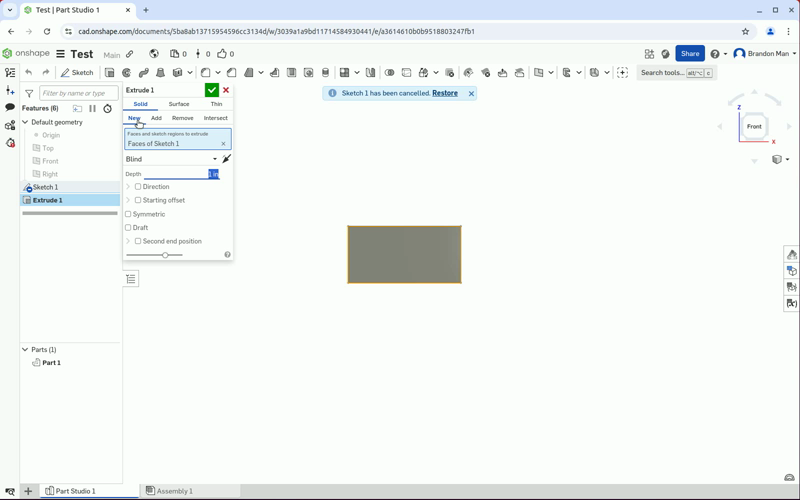
text(5.777)
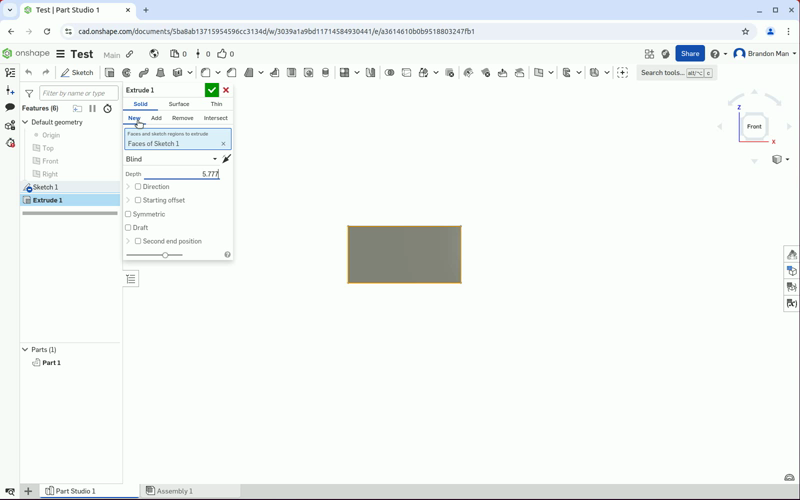
key(enter)
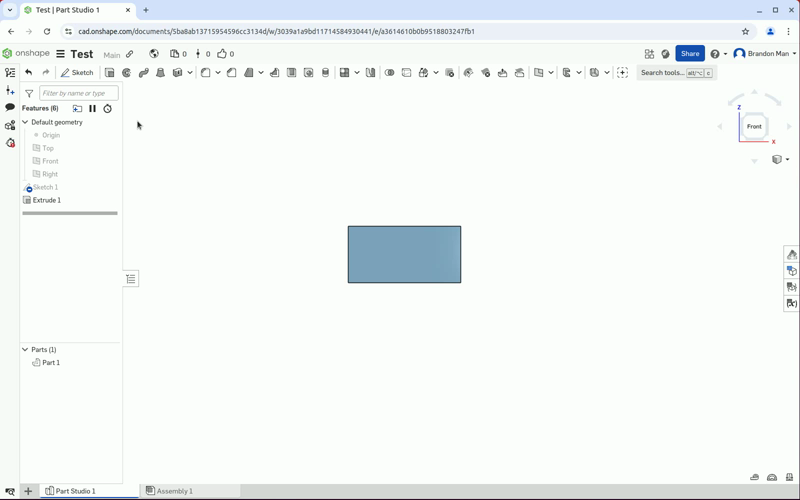
key(shift+h)
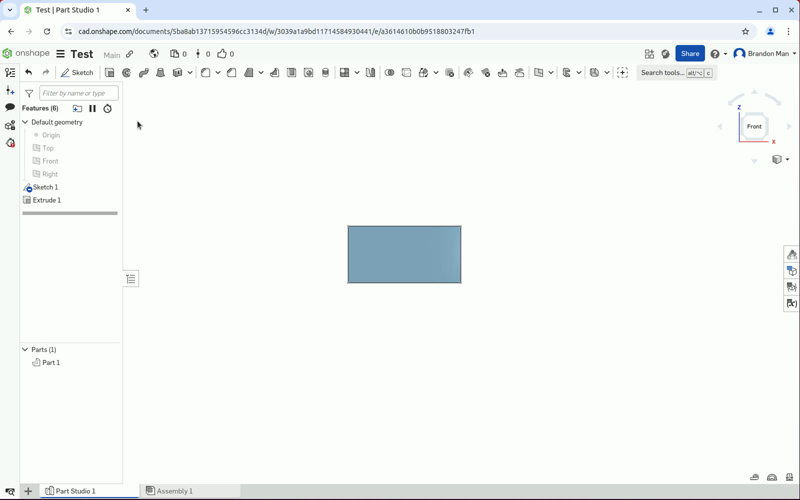
key(shift+h)
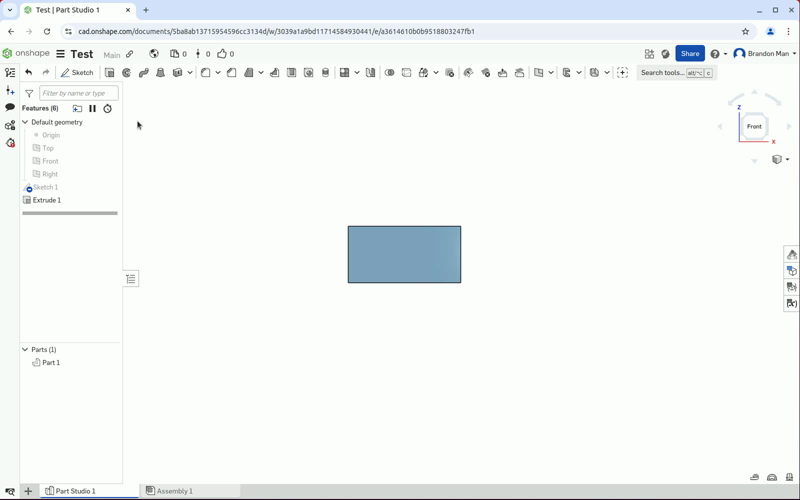
mouse_move(73, 189)
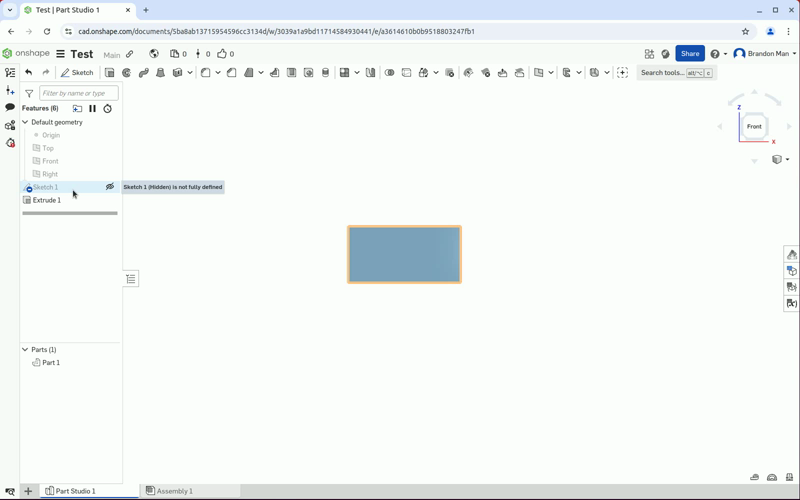
click(73, 189)
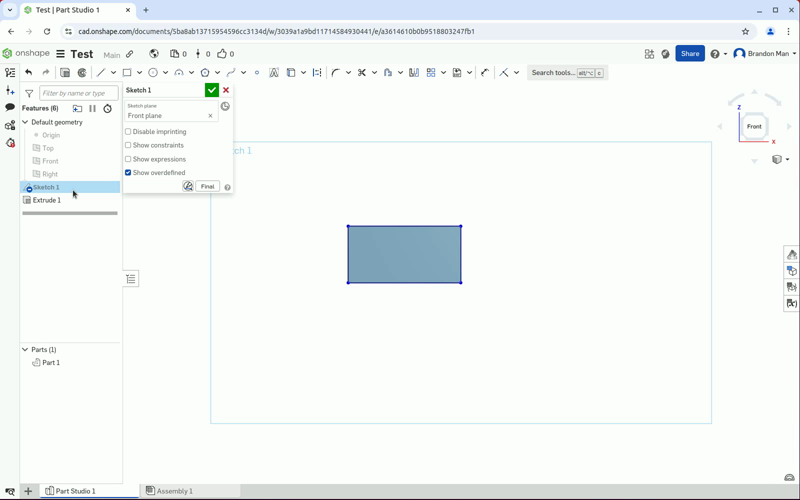
mouse_move(229, 92)
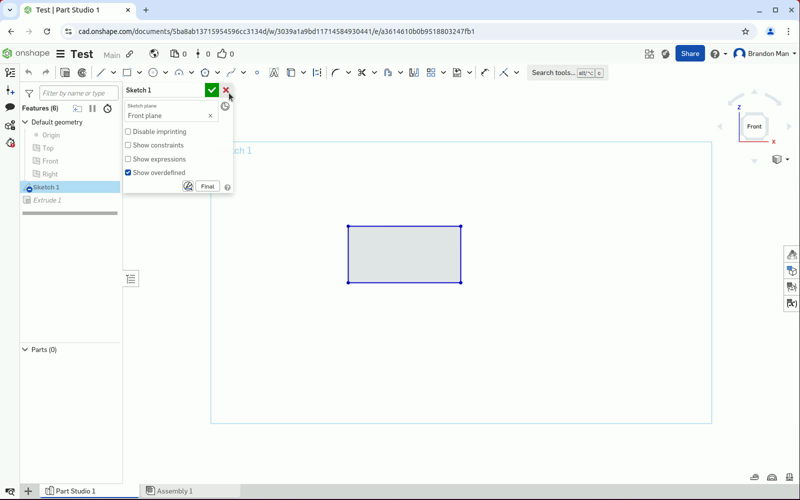
click(229, 92)
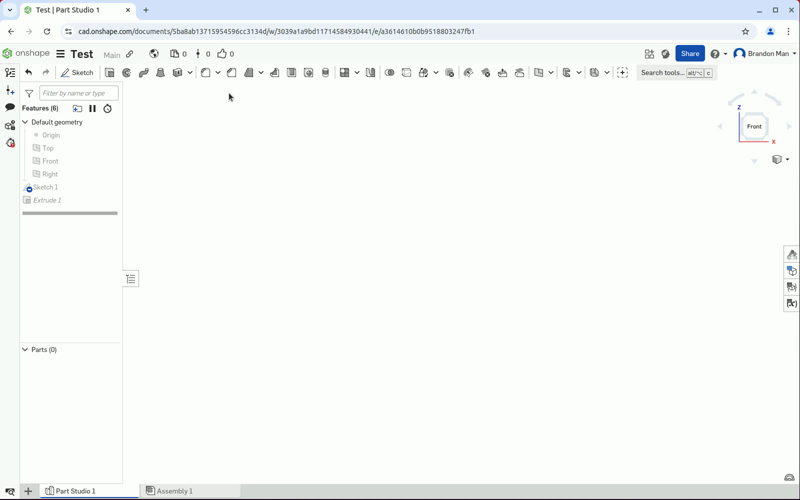
mouse_move(541, 75)
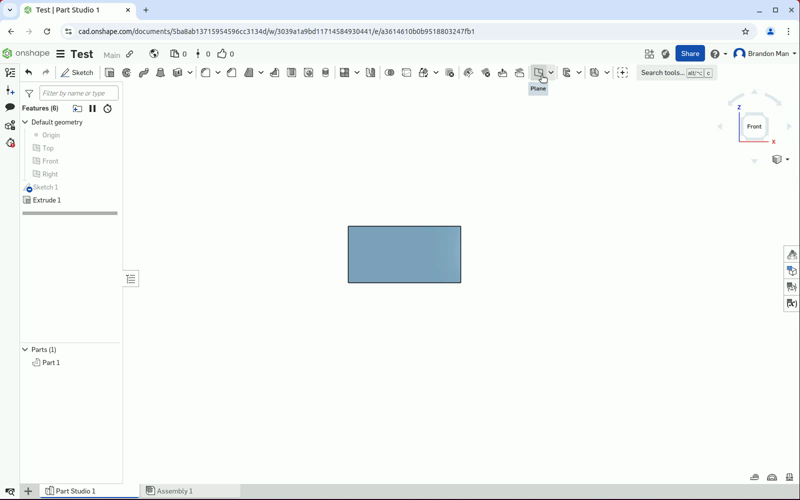
click(541, 75)
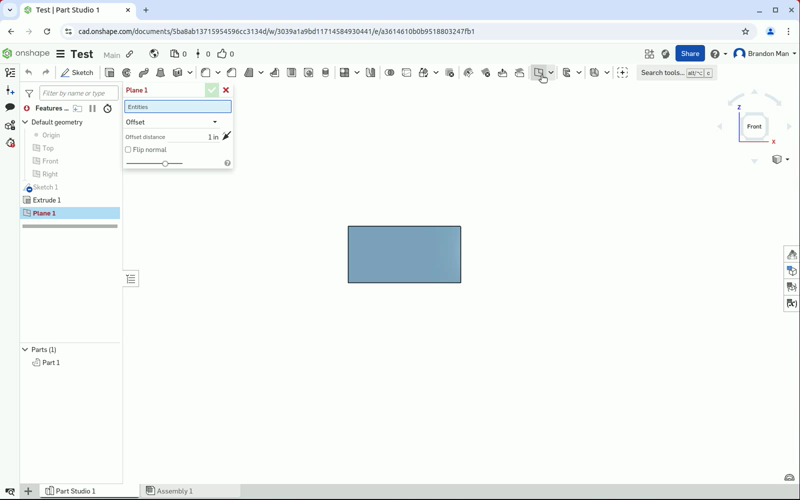
mouse_move(73, 163)
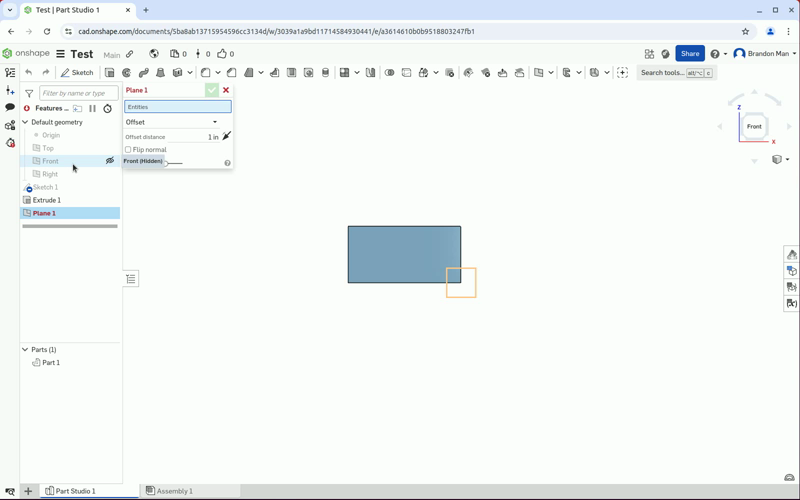
click(73, 163)
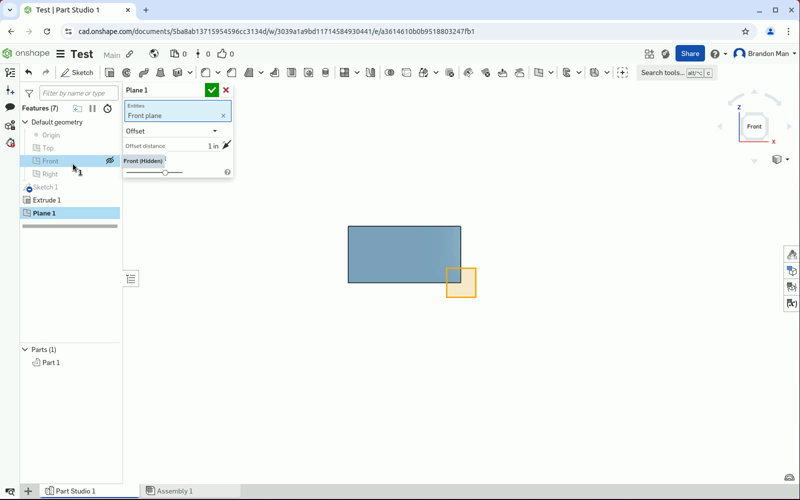
key(tab, 2)
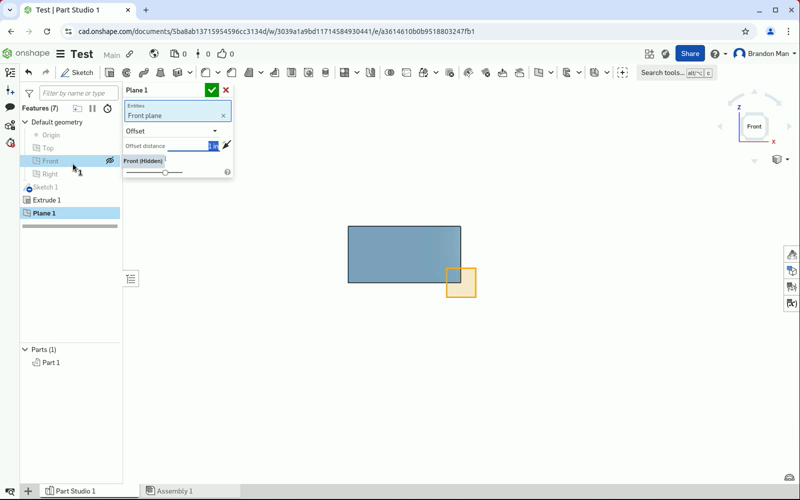
text(5.792)
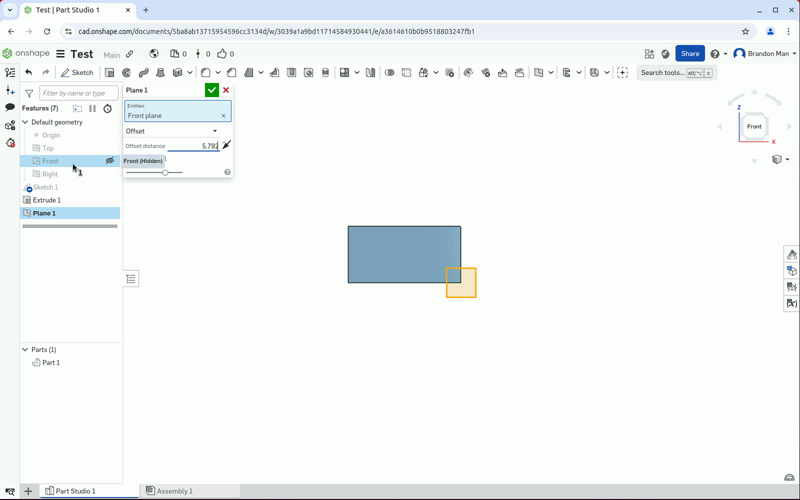
key(enter, 2)
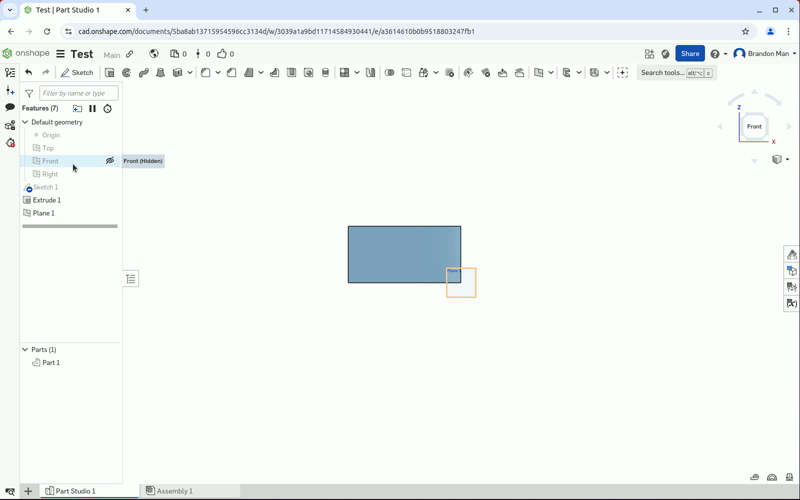
key(shift+s)
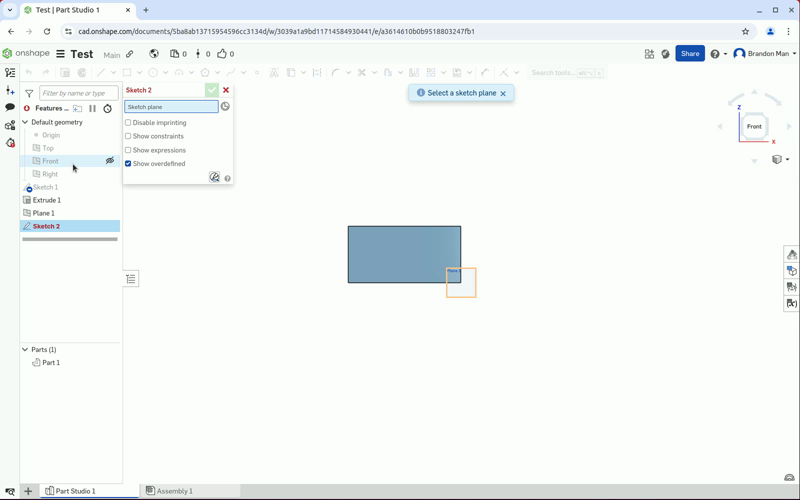
mouse_move(73, 215)
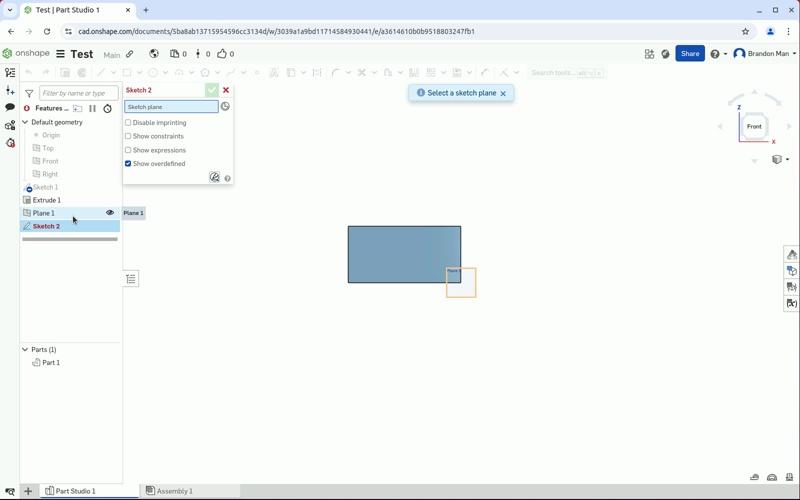
click(73, 215)
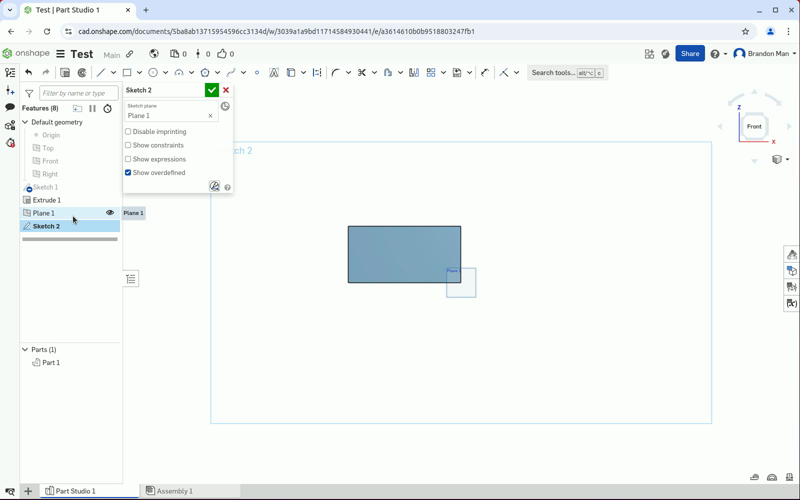
mouse_move(73, 352)
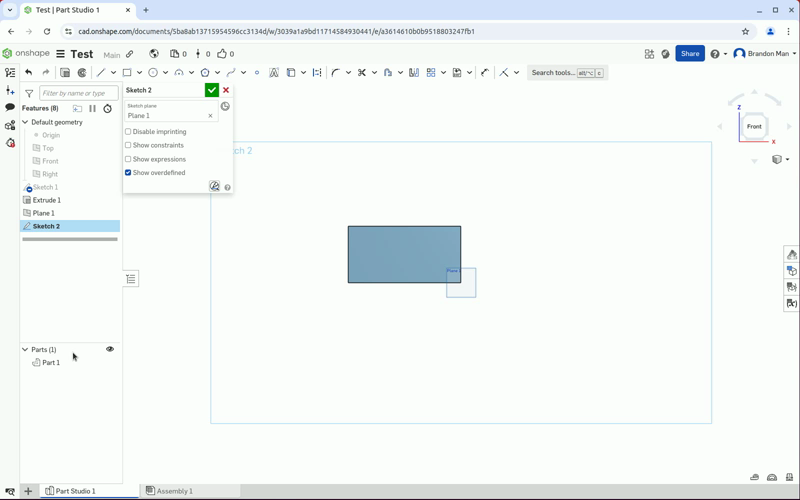
key(y)
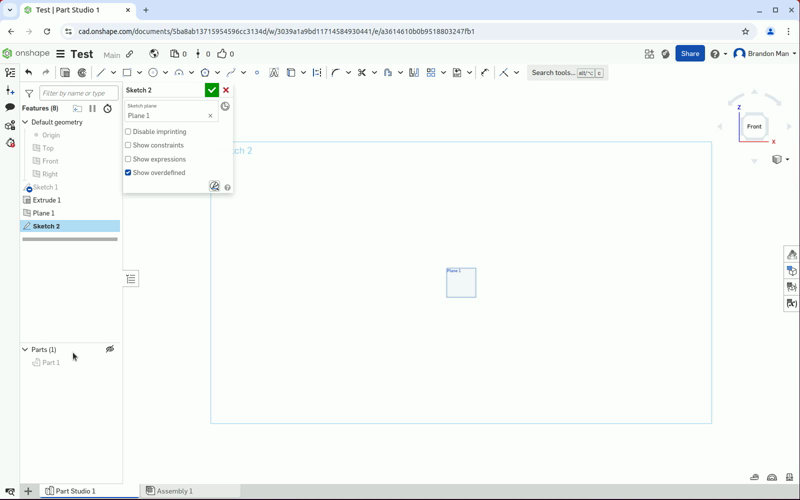
key(l)
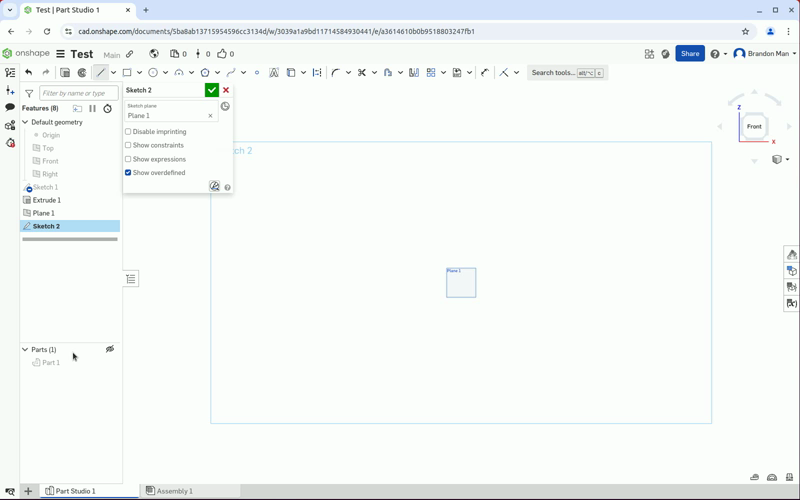
key_down(shift)
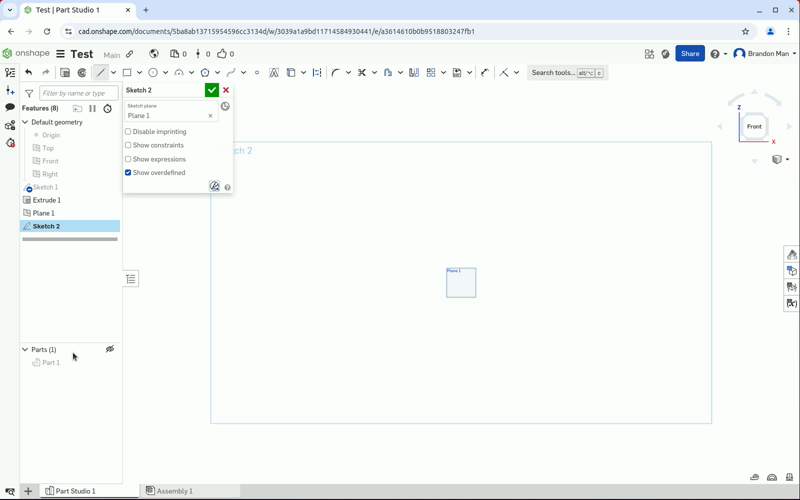
mouse_move(348, 282)
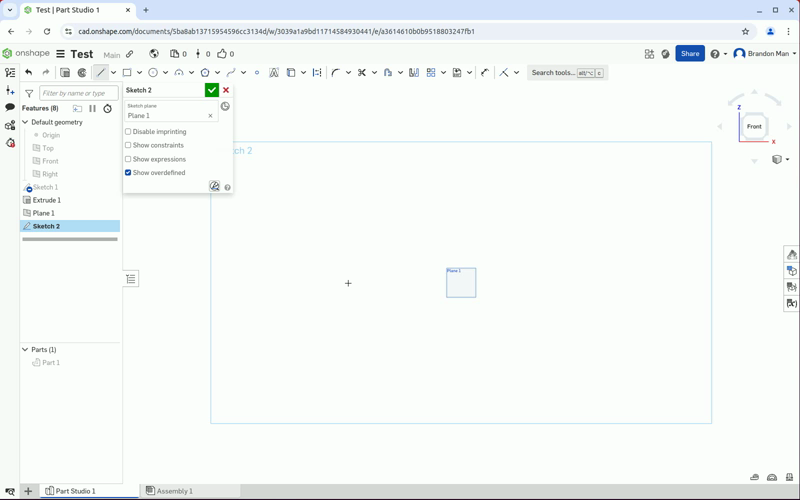
click(348, 282)
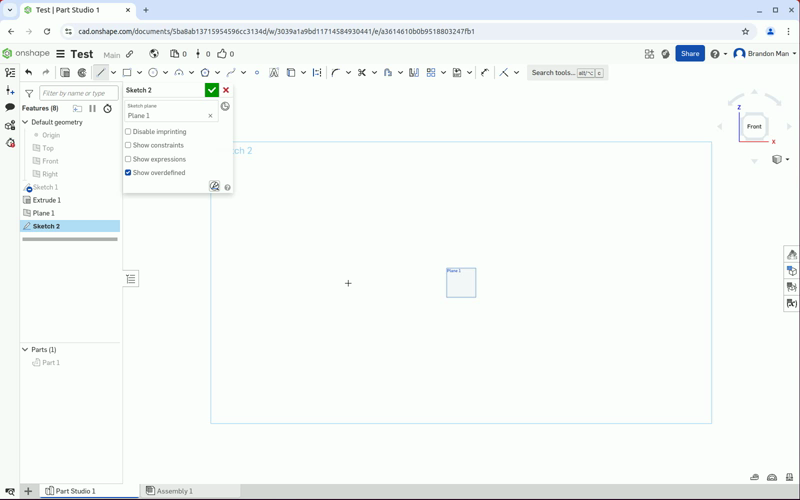
key_up(shift)
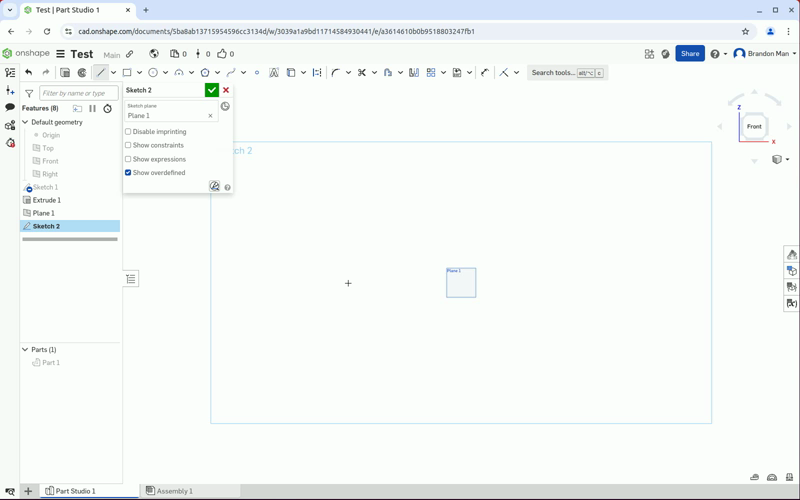
key_down(shift)
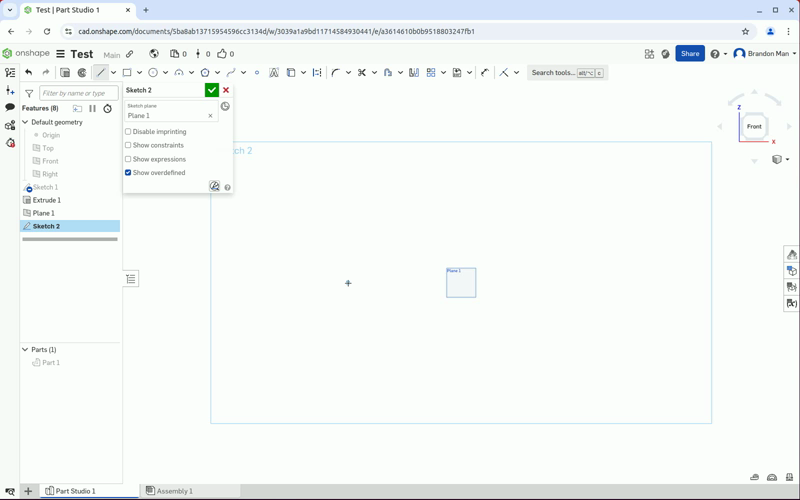
mouse_move(460, 282)
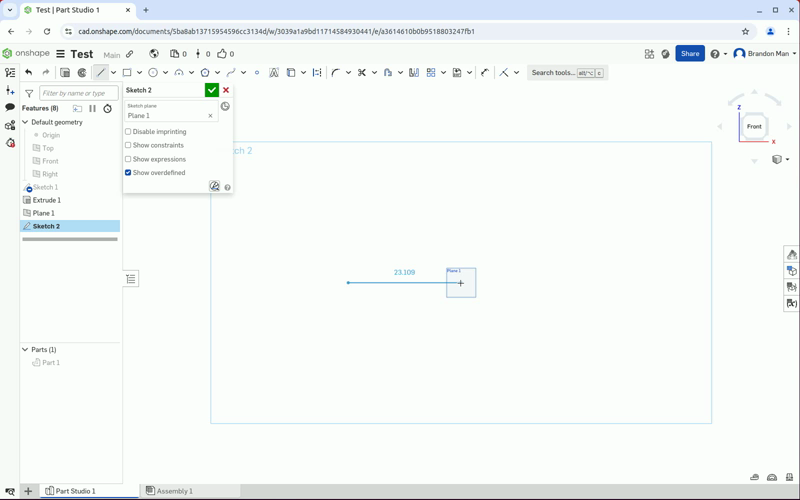
click(460, 282)
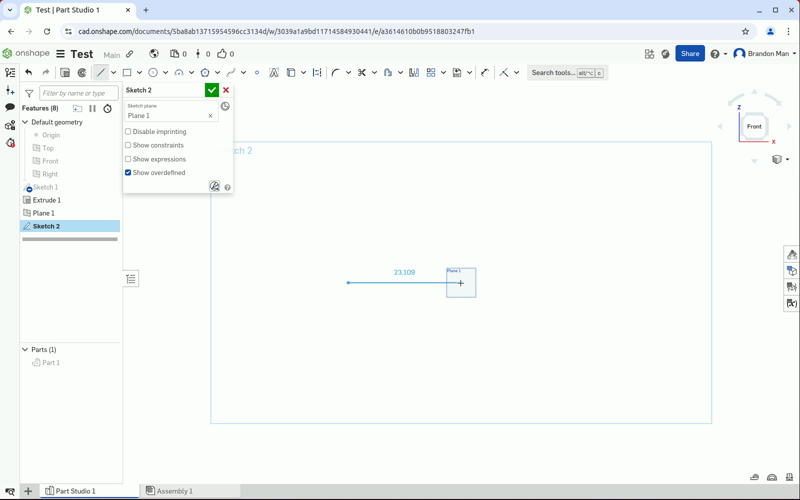
key_up(shift)
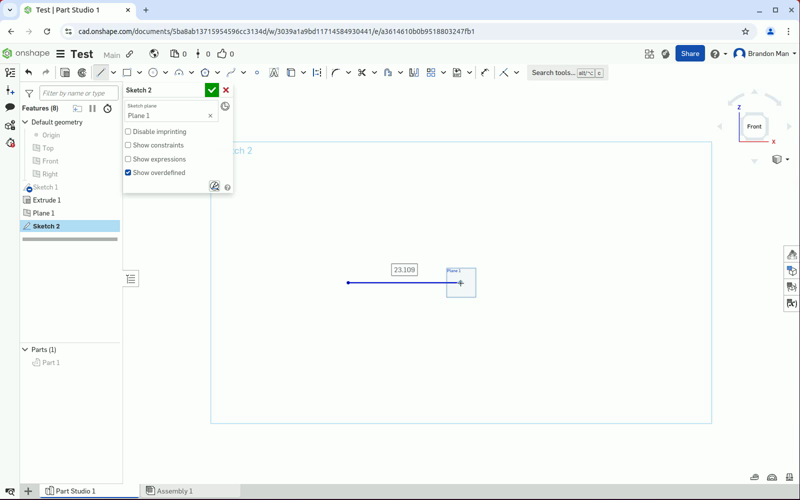
key_down(shift)
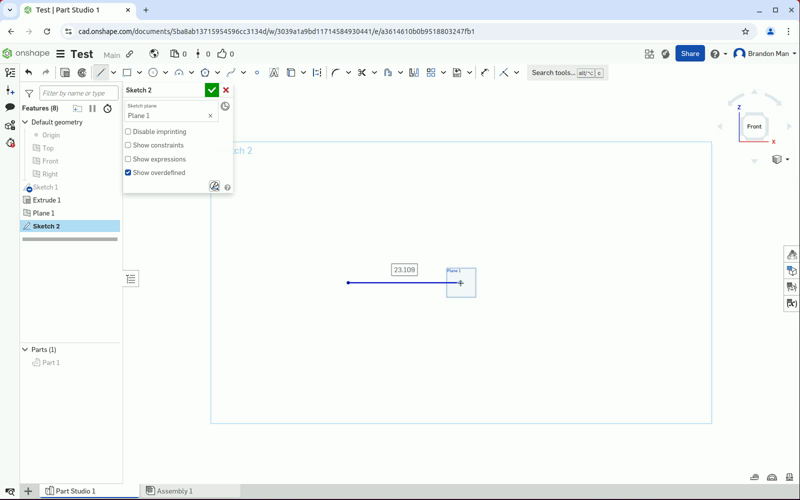
mouse_move(490, 282)
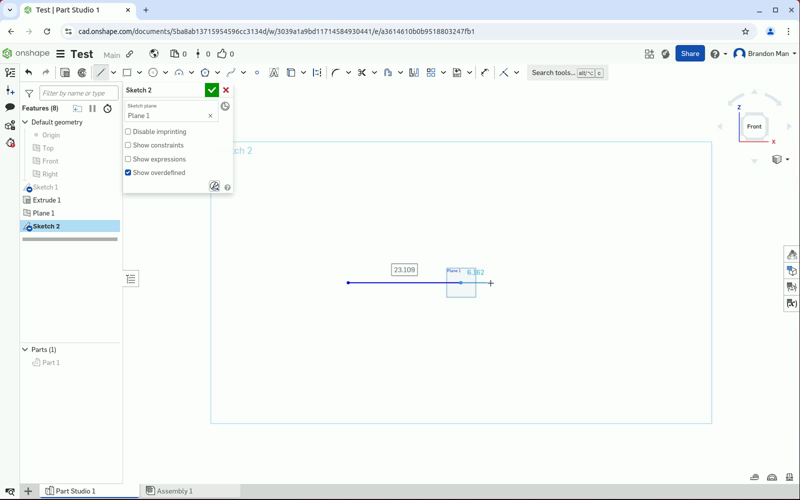
mouse_move(460, 268)
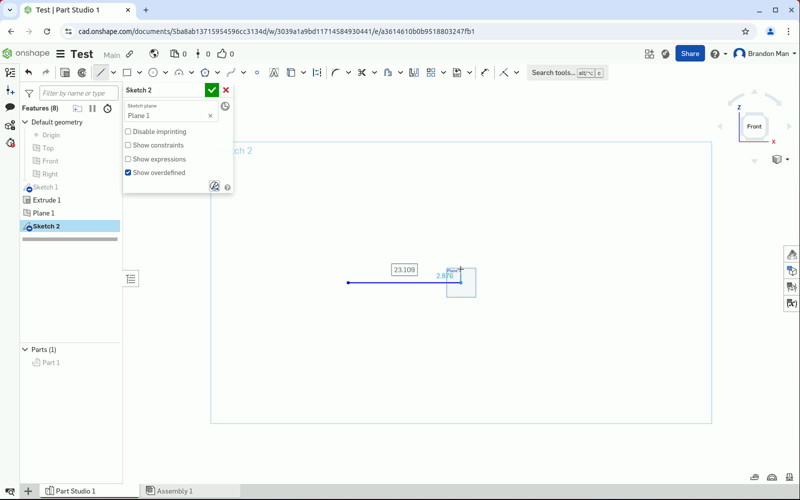
click(460, 268)
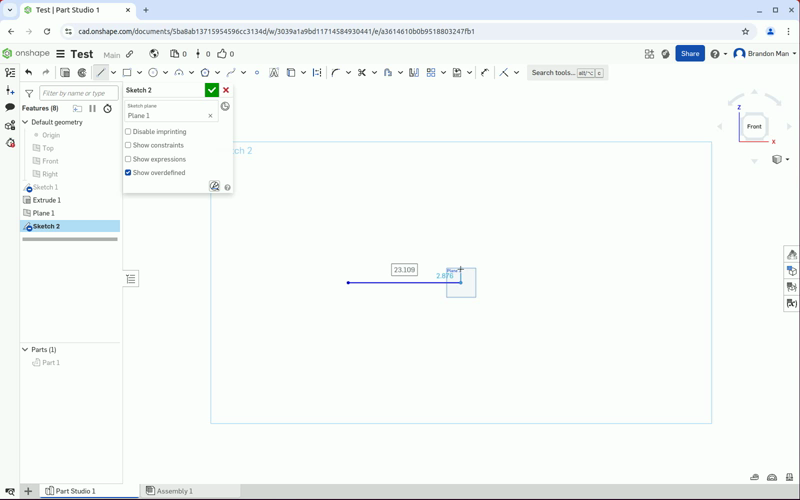
key_up(shift)
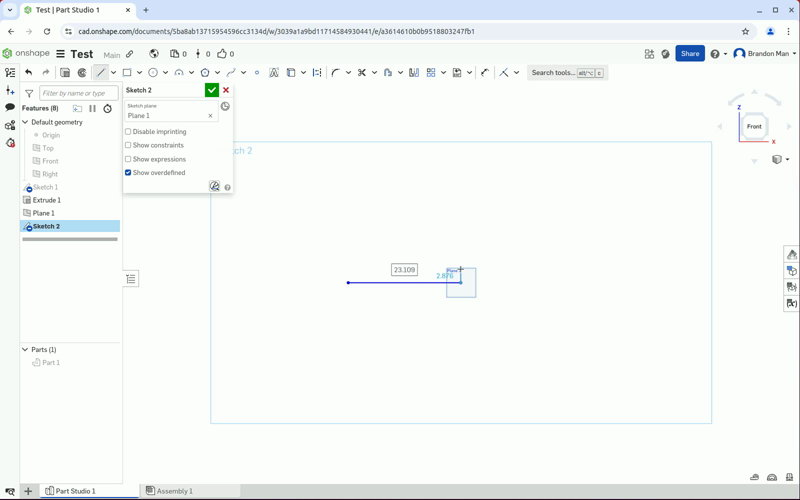
key_down(shift)
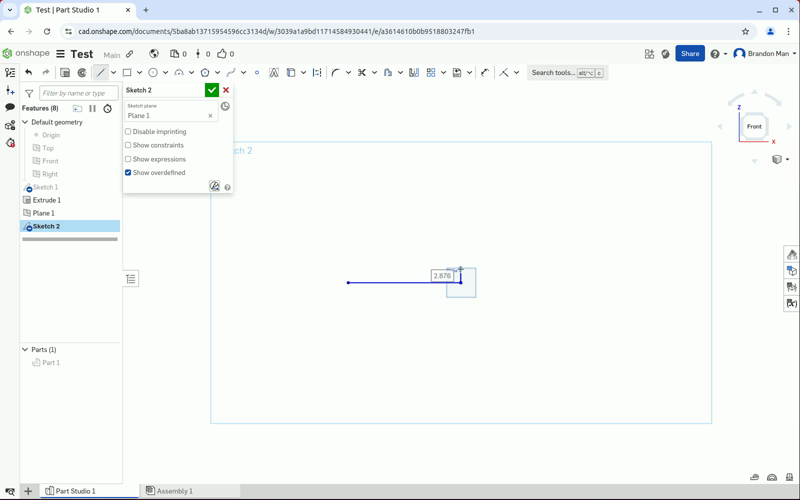
mouse_move(348, 268)
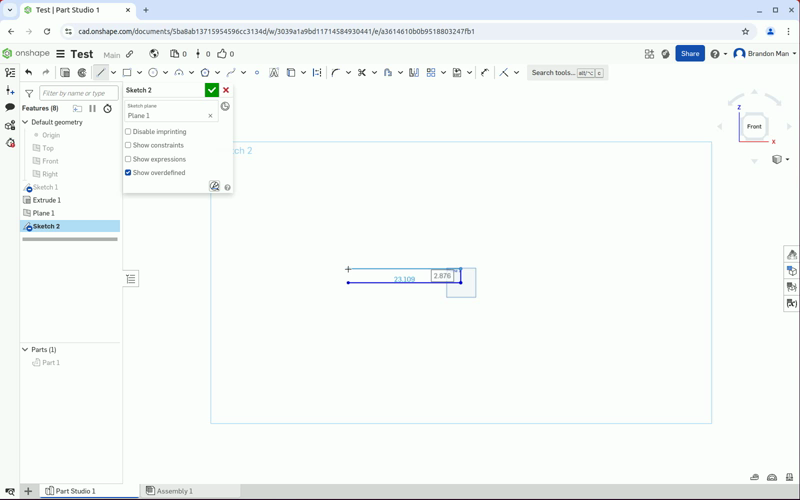
click(348, 268)
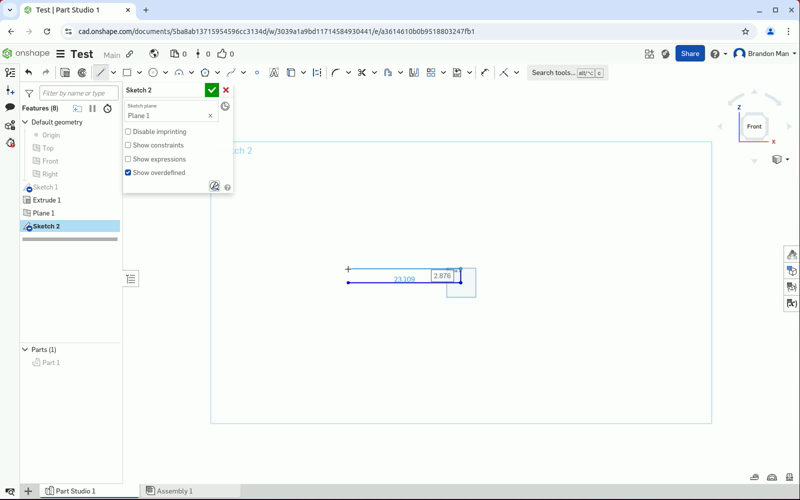
key_up(shift)
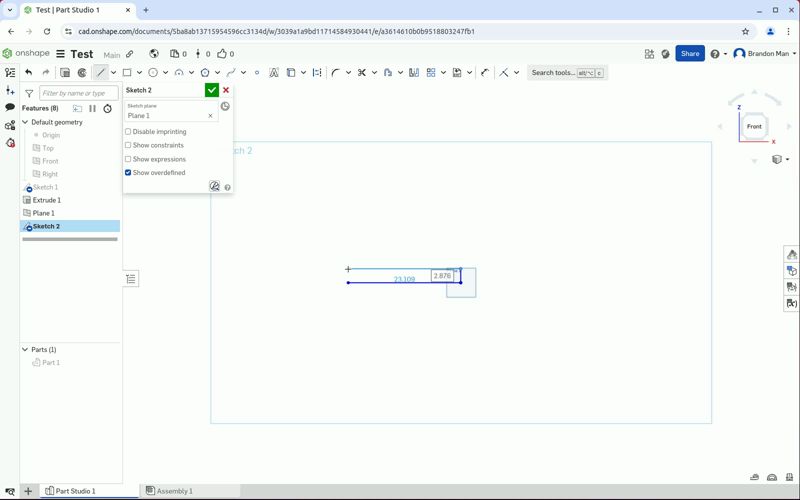
mouse_move(378, 268)
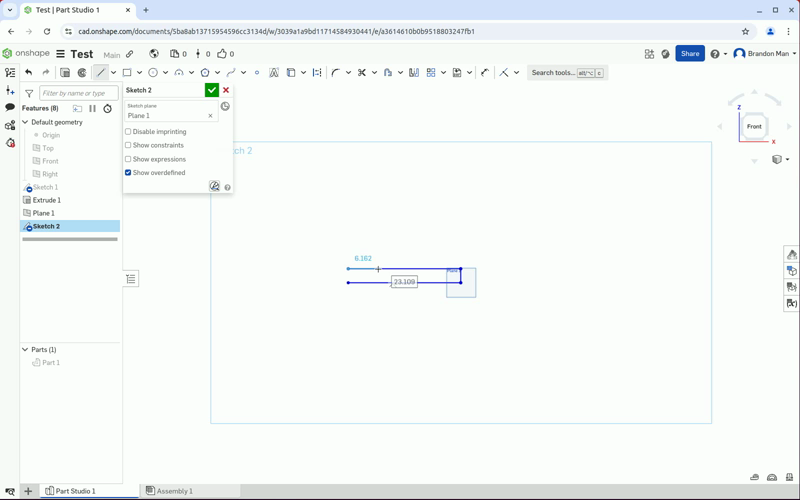
key_down(shift)
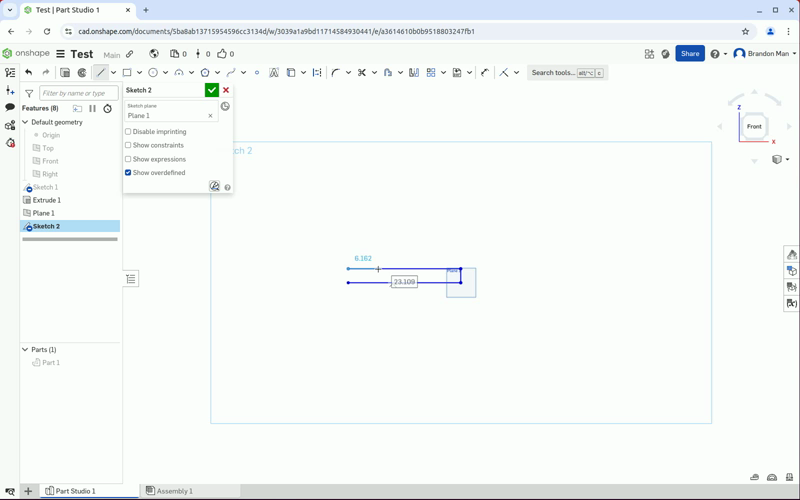
mouse_move(348, 282)
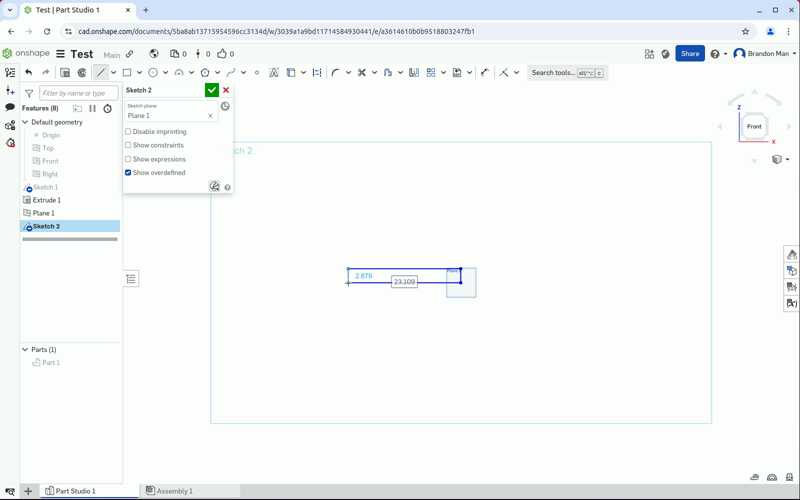
key_up(shift)
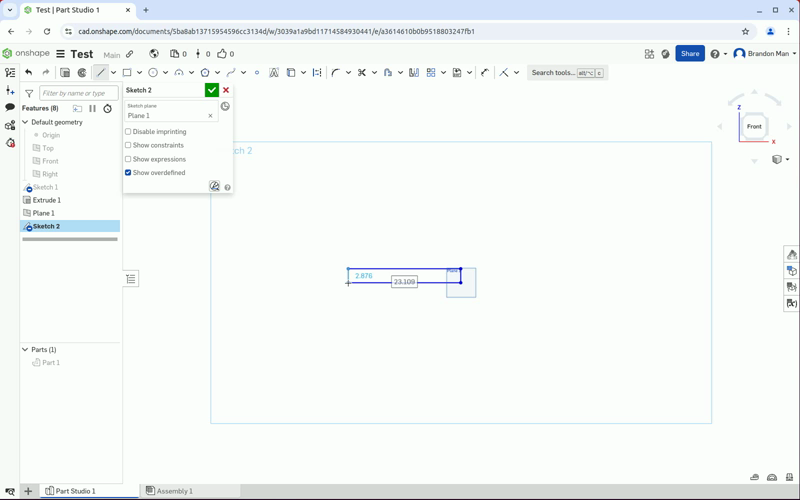
click(348, 282)
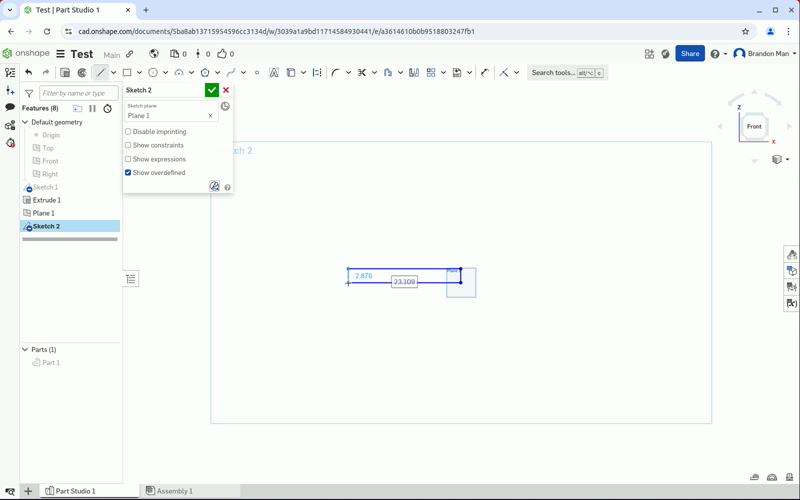
key(esc)
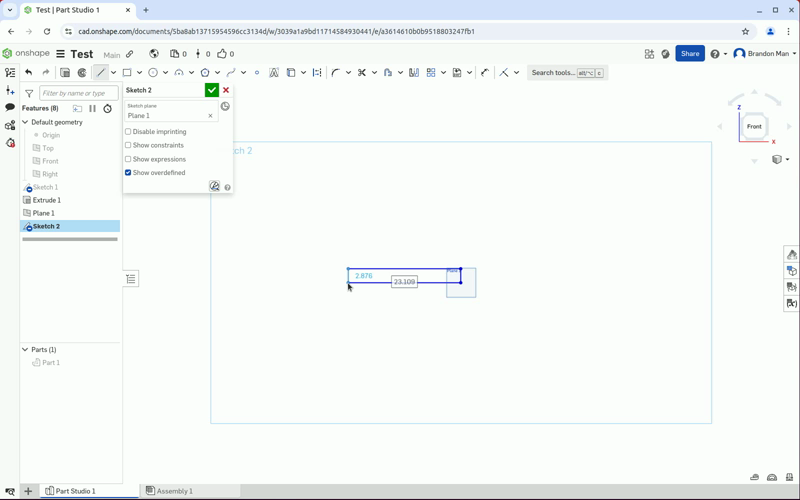
mouse_move(458, 276)
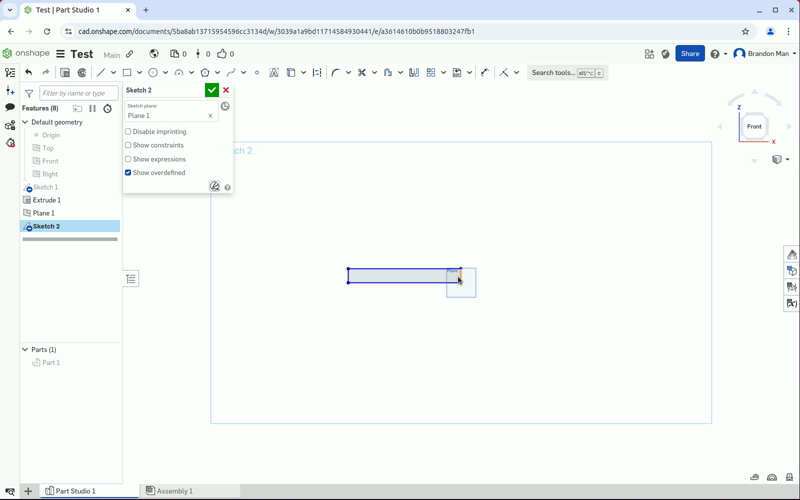
scroll(6)
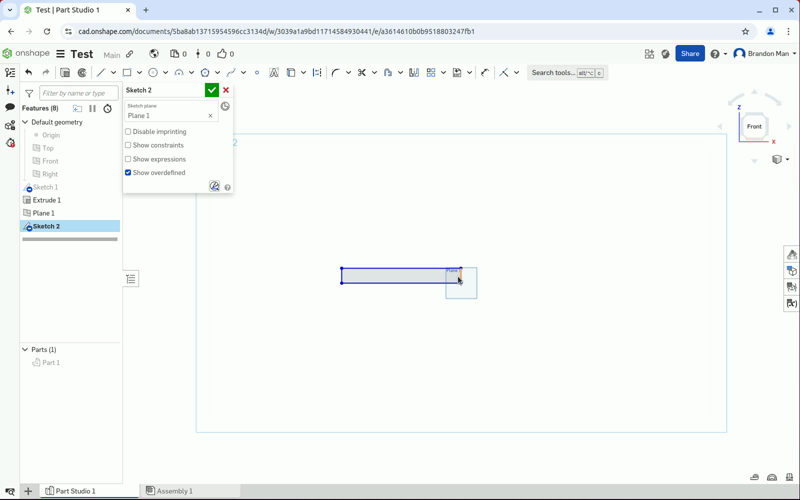
scroll(6)
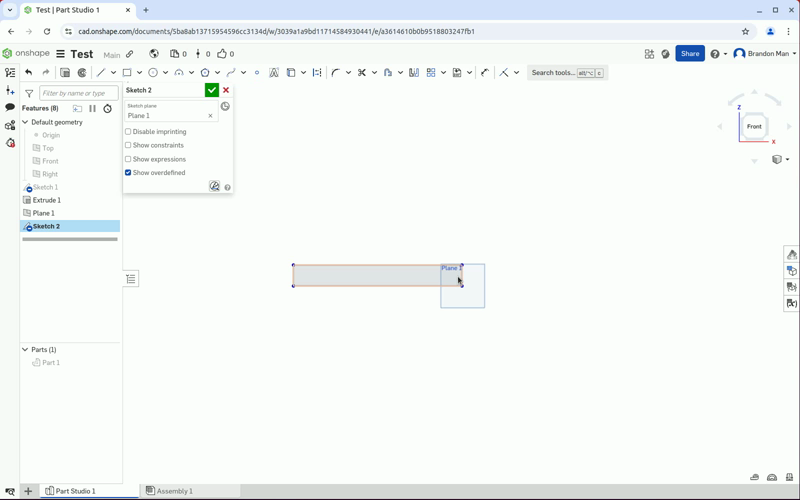
scroll(6)
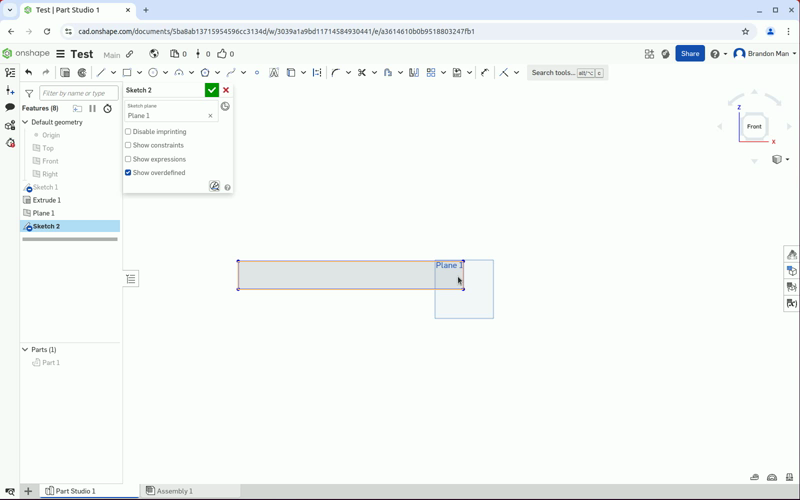
scroll(6)
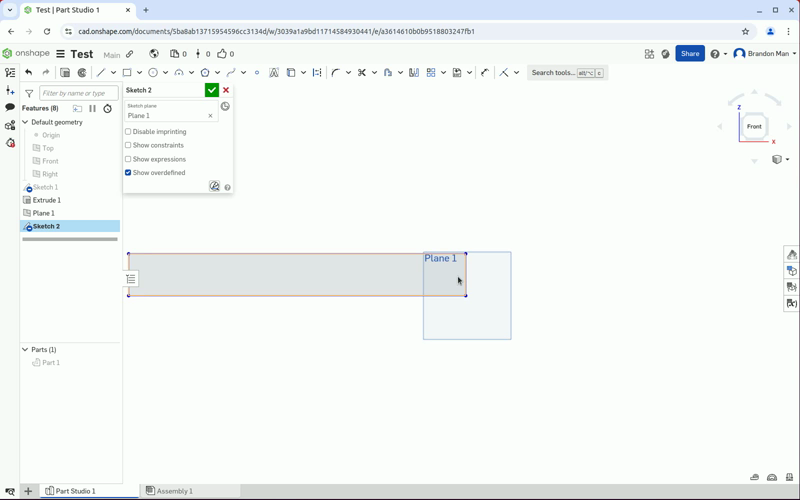
scroll(6)
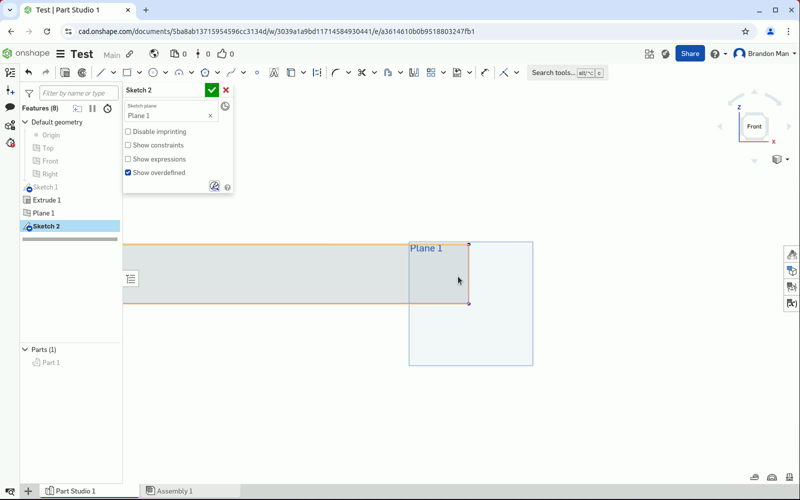
scroll(6)
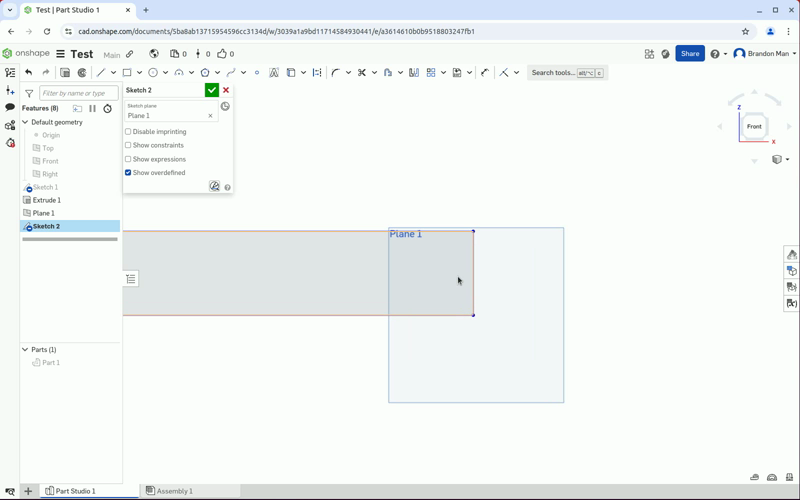
scroll(6)
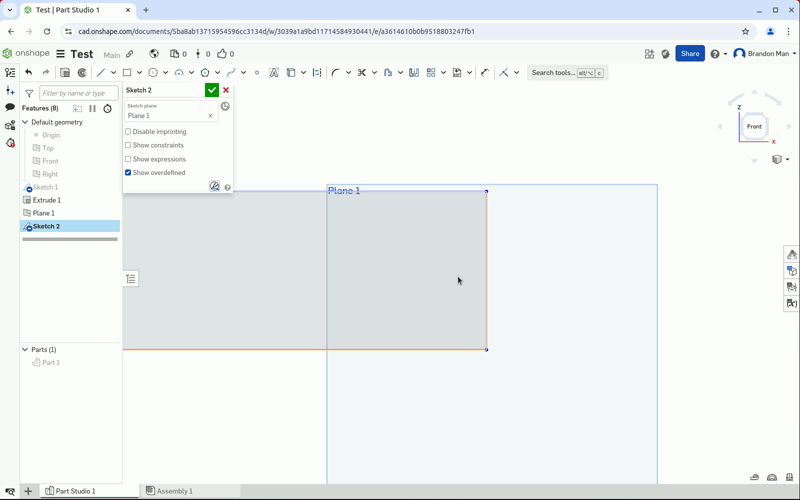
click(458, 276)
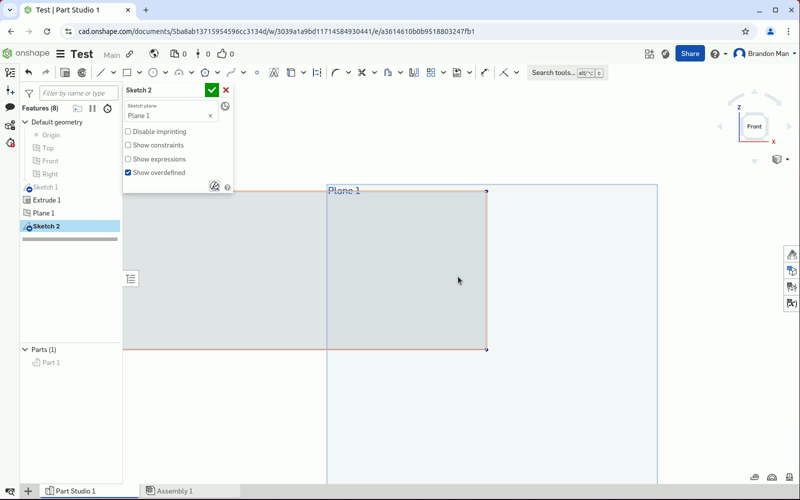
scroll(-6)
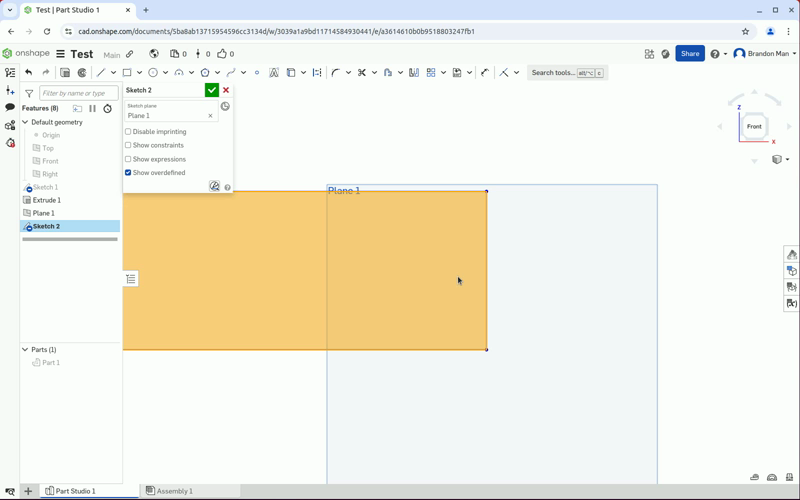
scroll(-6)
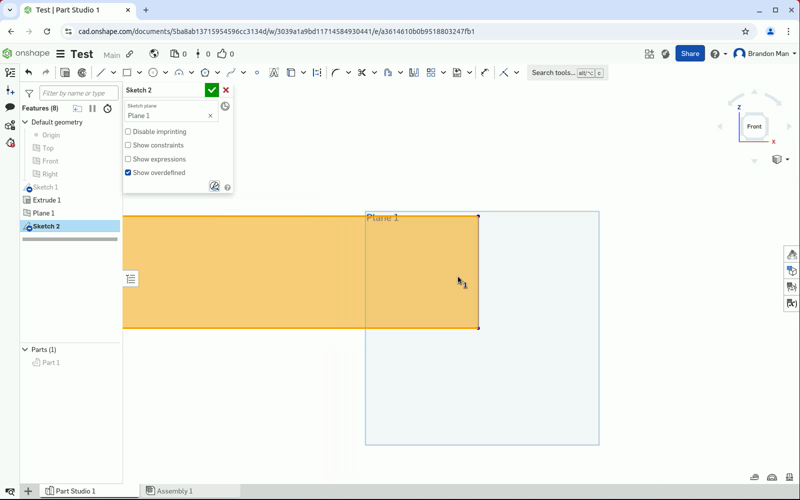
scroll(-6)
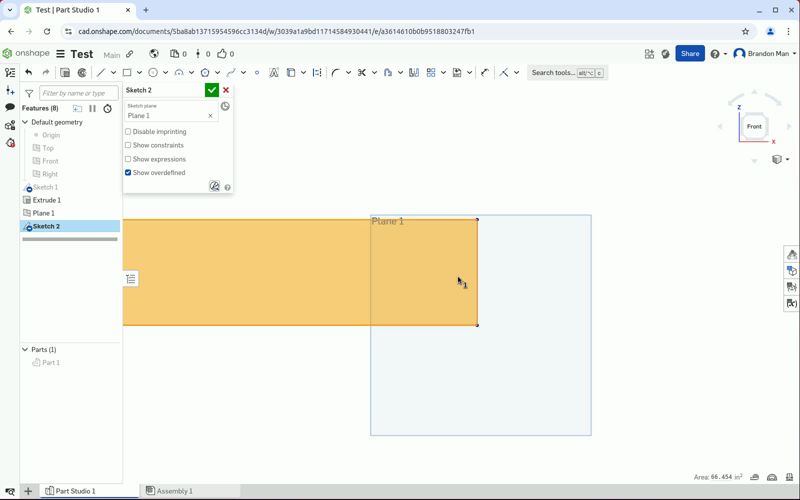
scroll(-6)
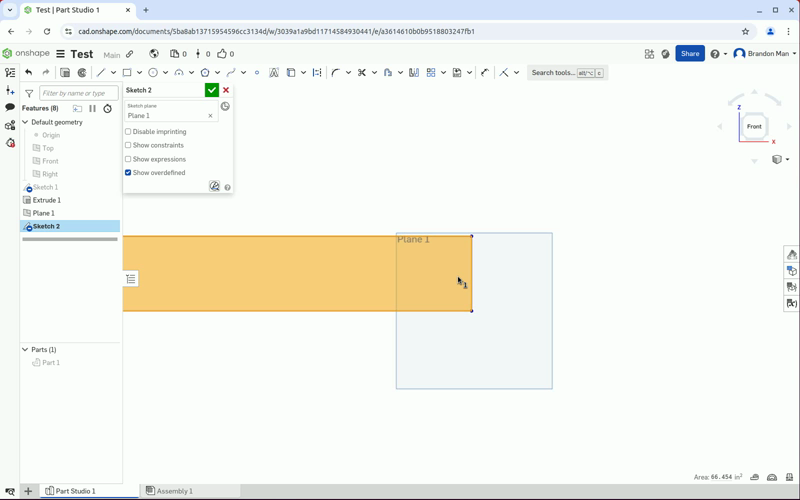
scroll(-6)
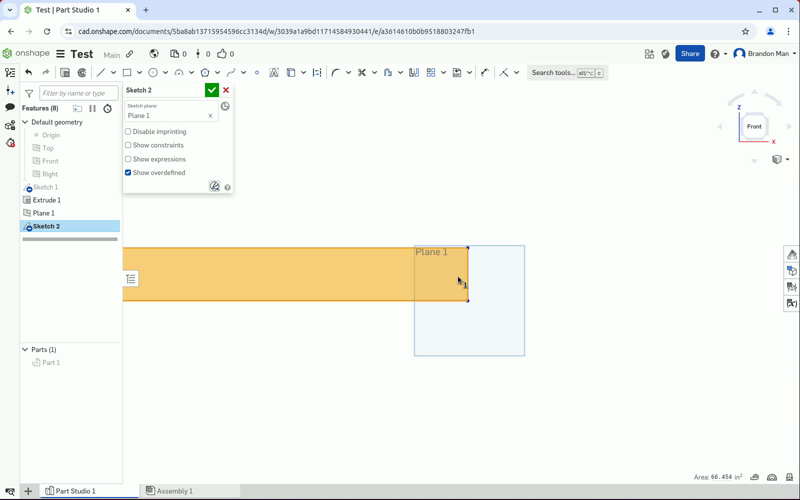
scroll(-6)
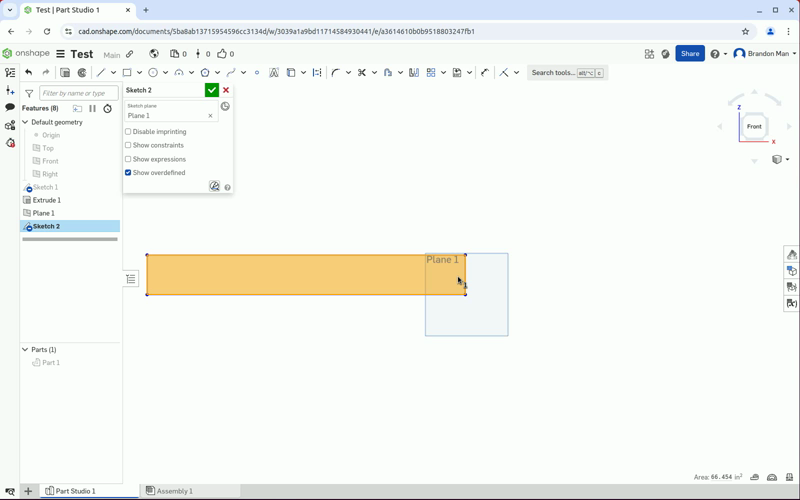
scroll(-6)
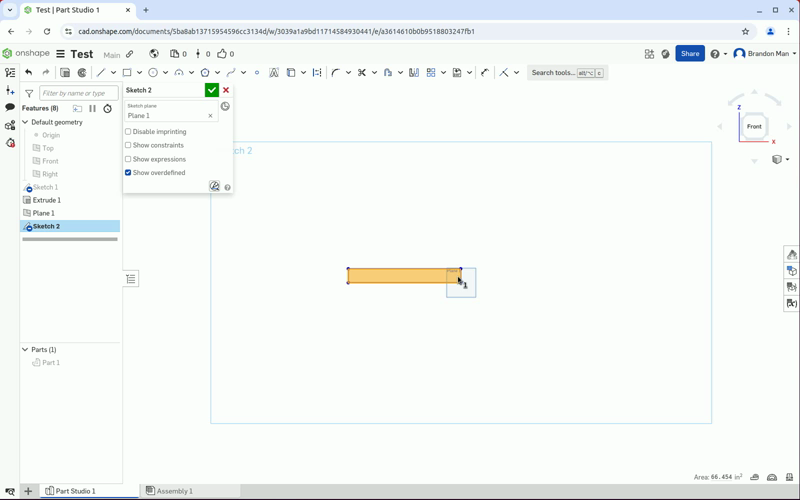
mouse_move(73, 352)
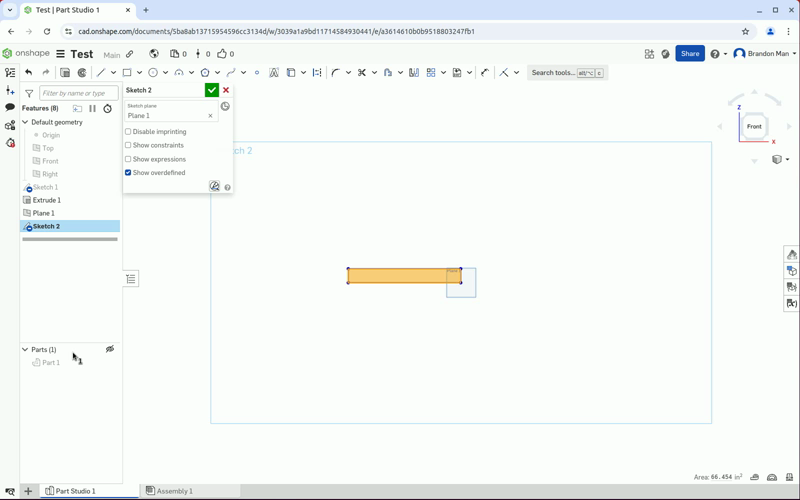
key(shift+y)
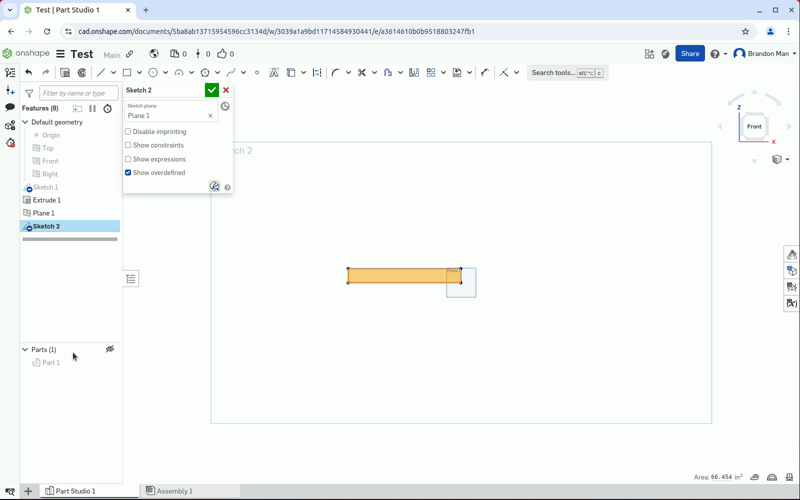
key(shift+e)
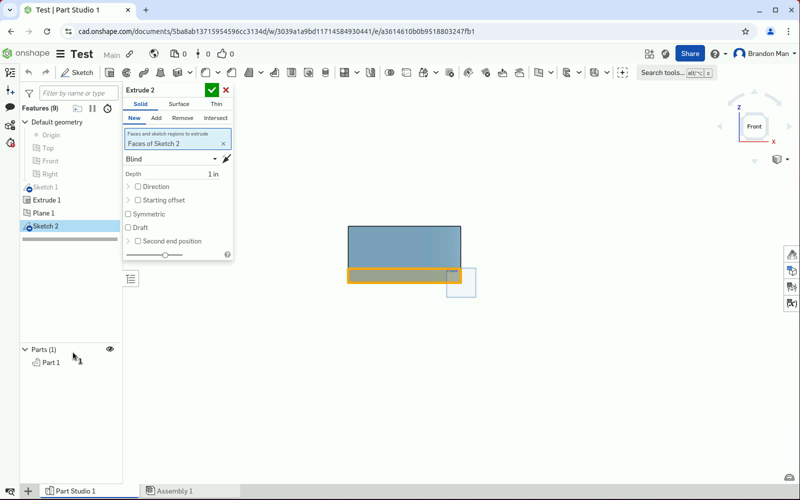
mouse_move(143, 106)
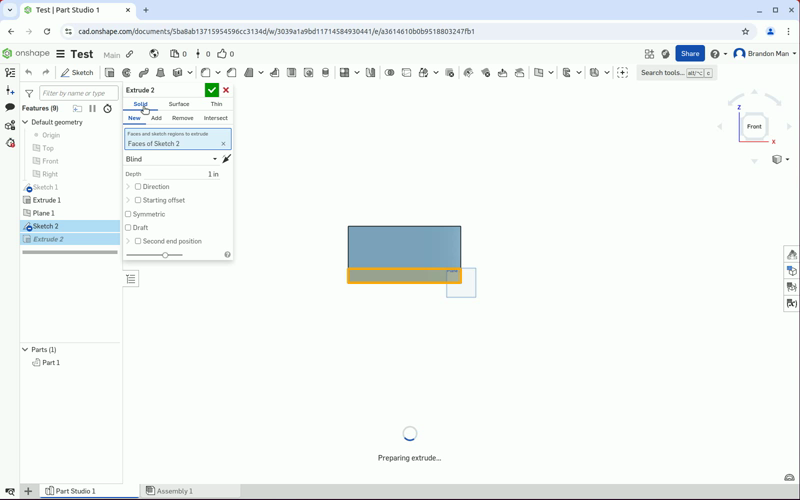
click(143, 106)
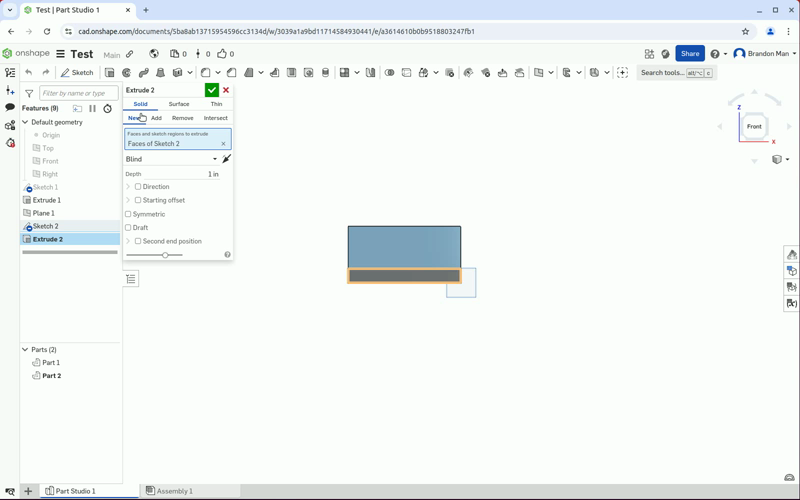
mouse_move(137, 120)
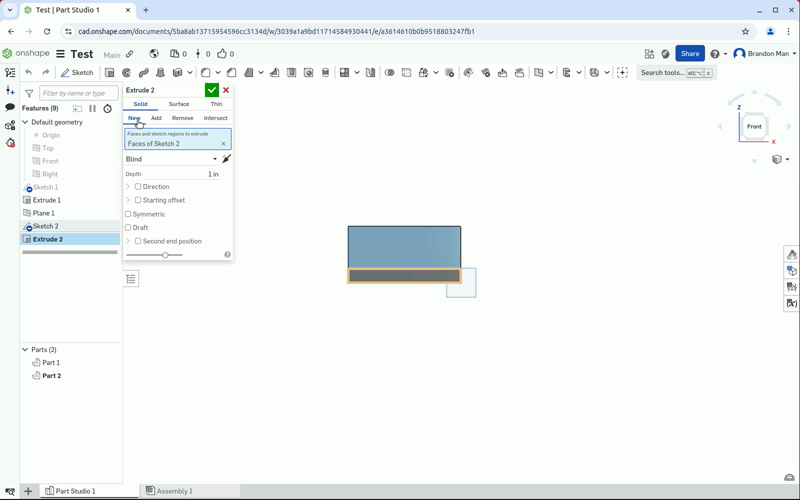
click(137, 120)
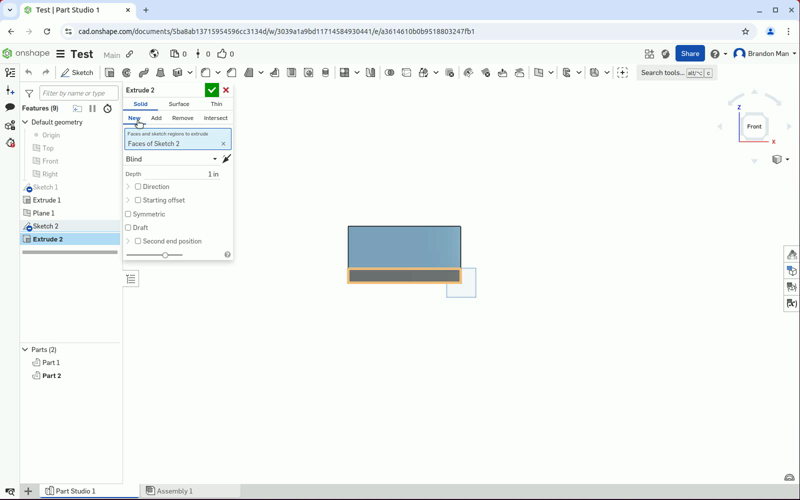
key(tab, 4)
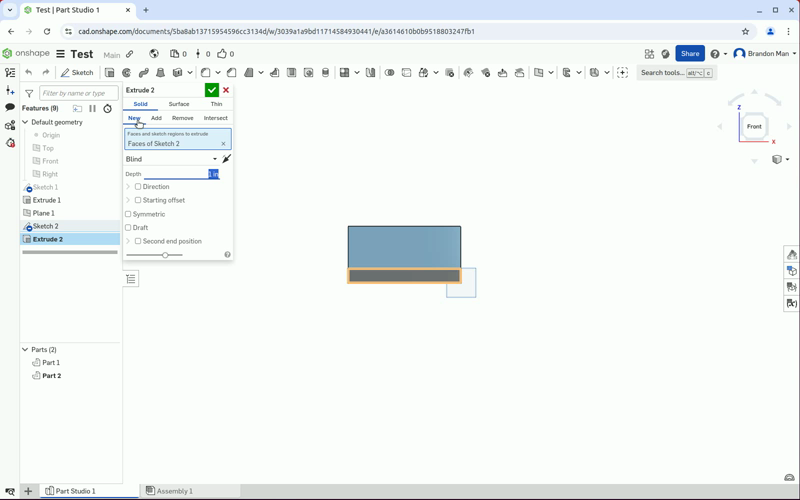
text(5.777)
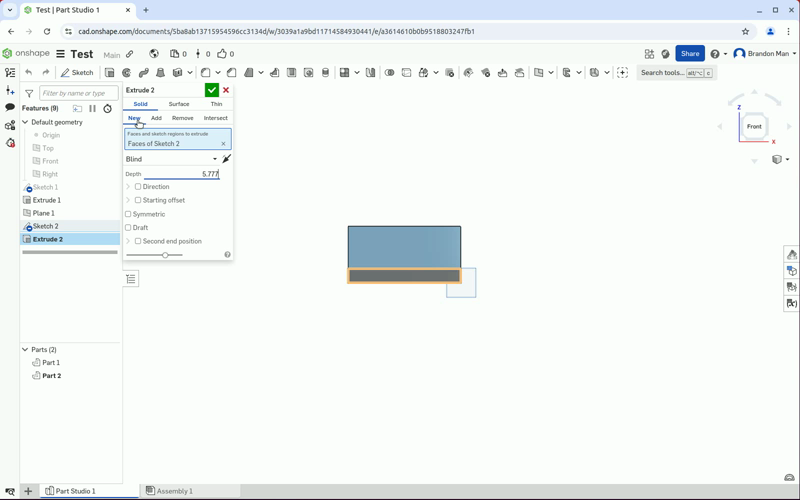
key(enter)
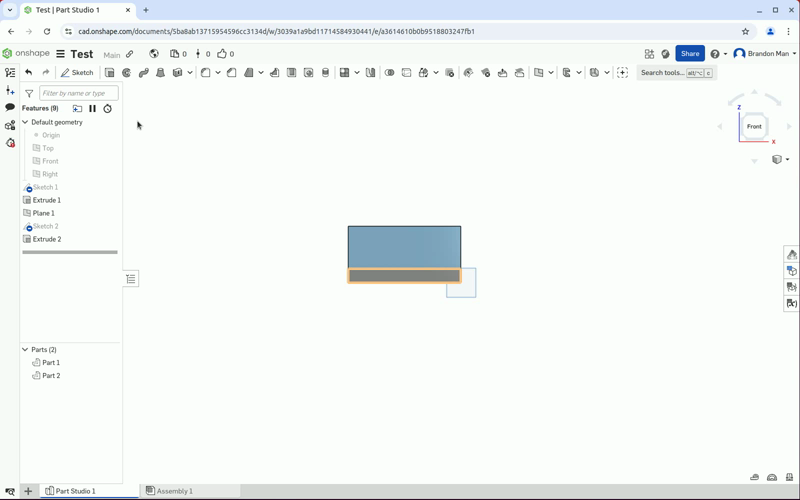
key(shift+h)
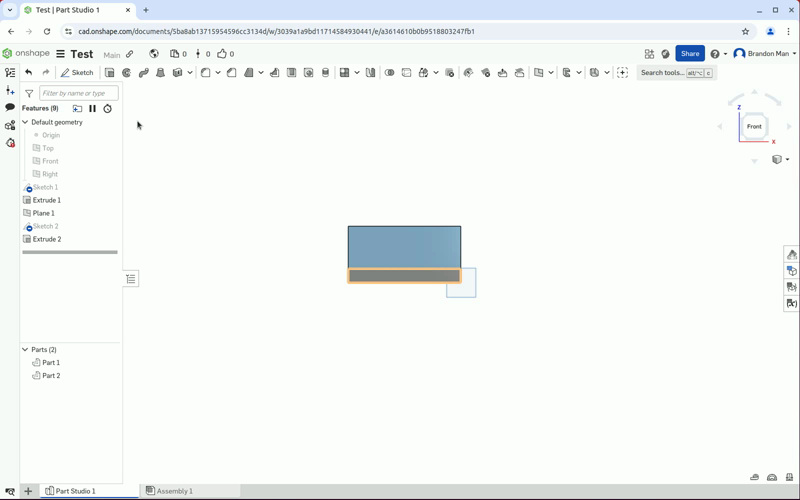
key(shift+h)
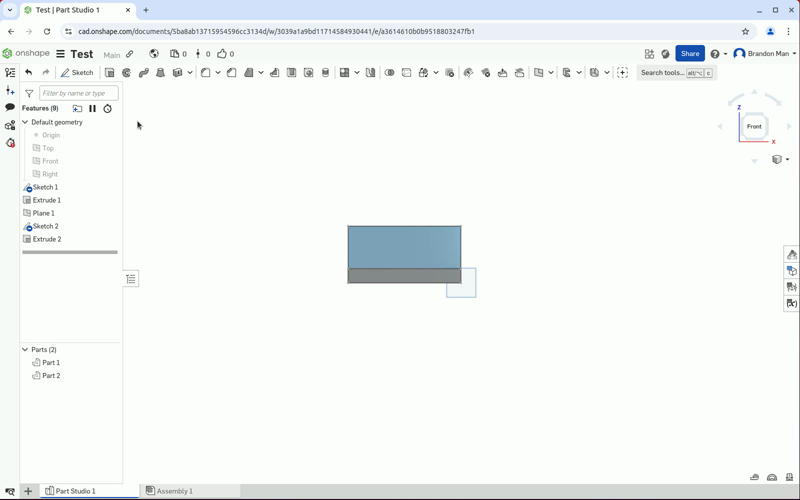
key(shift+7)
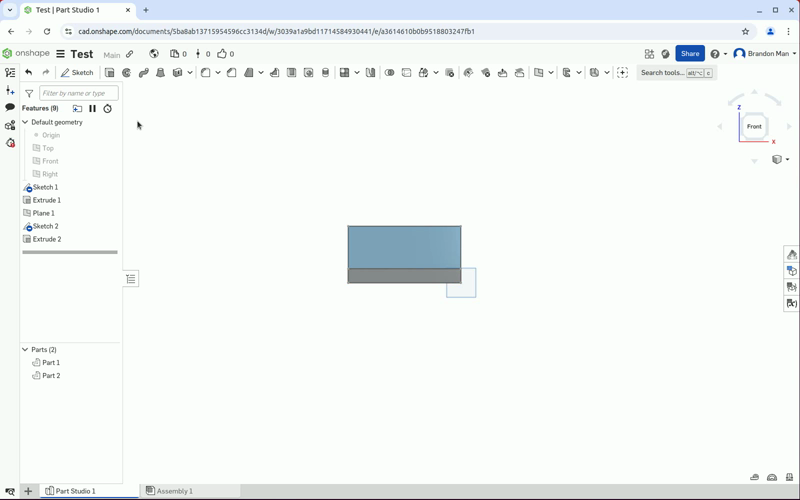
key(left, 2)
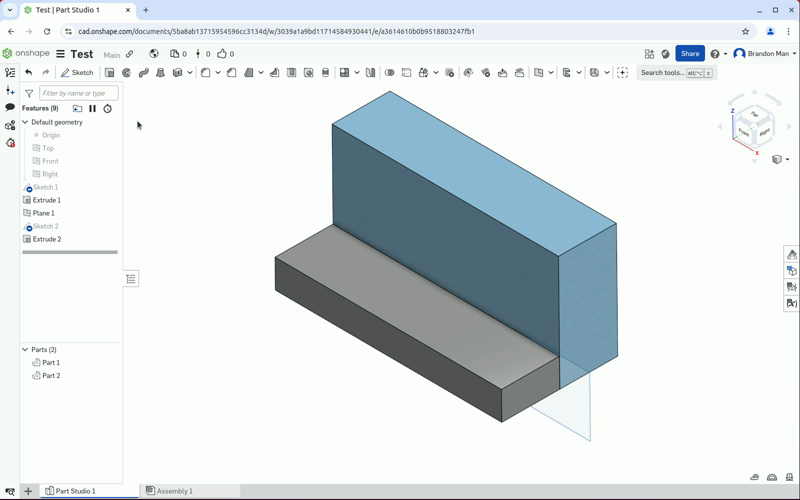
key(down, 2)
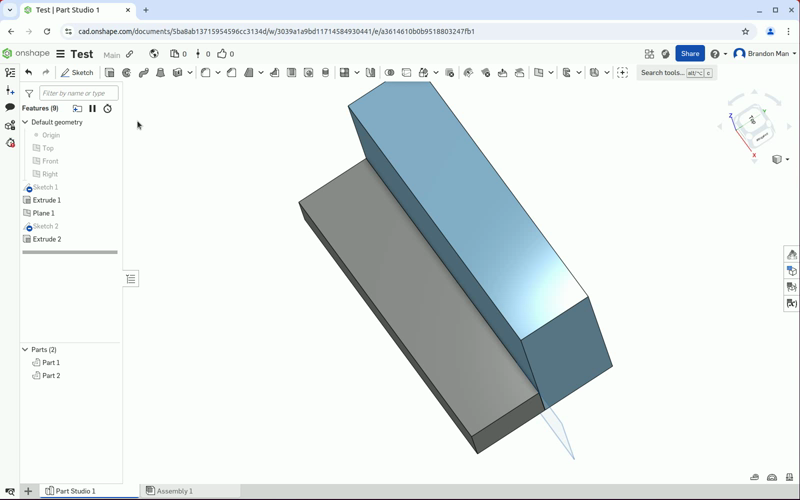
key(up, 2)
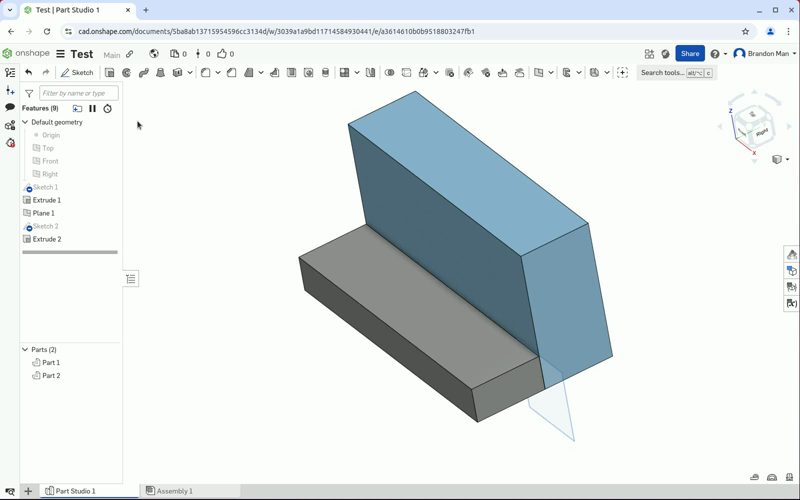
key(right, 2)
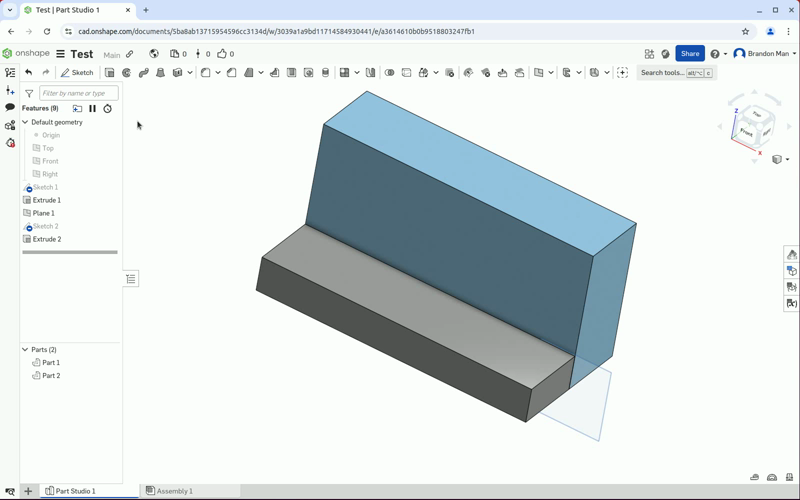
mouse_move(73, 189)
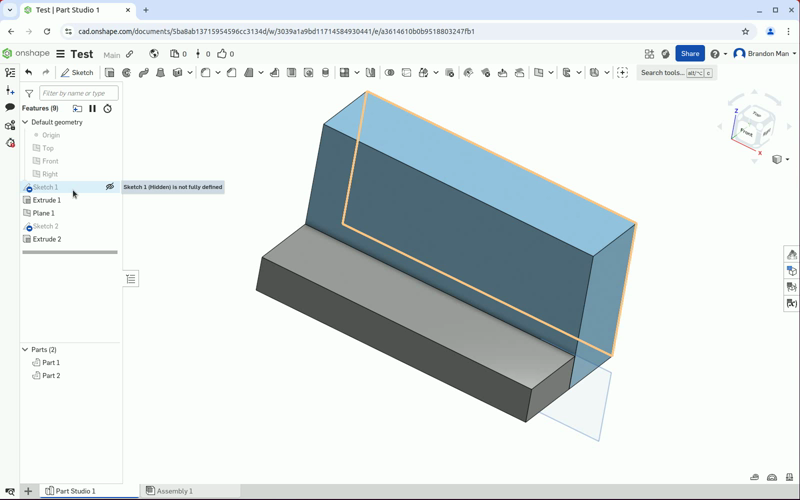
click(73, 189)